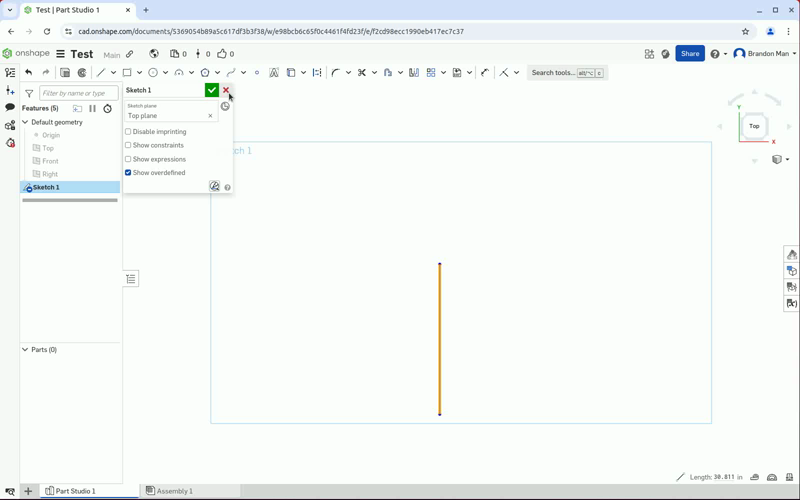
key(shift+h)
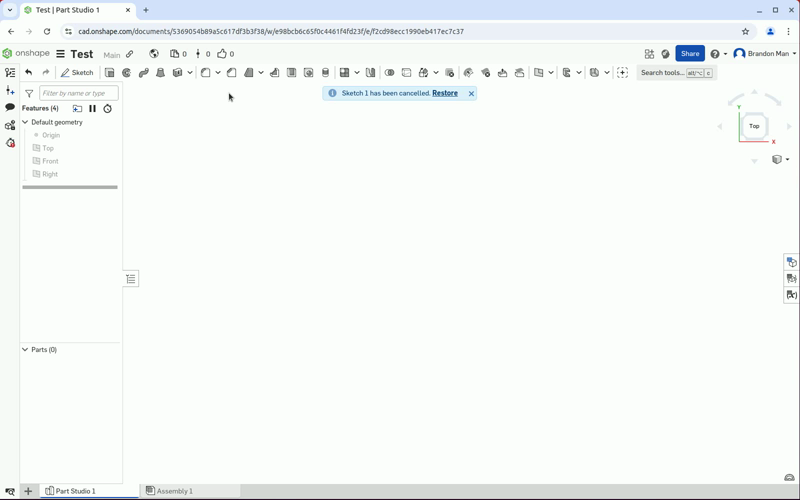
mouse_move(73, 352)
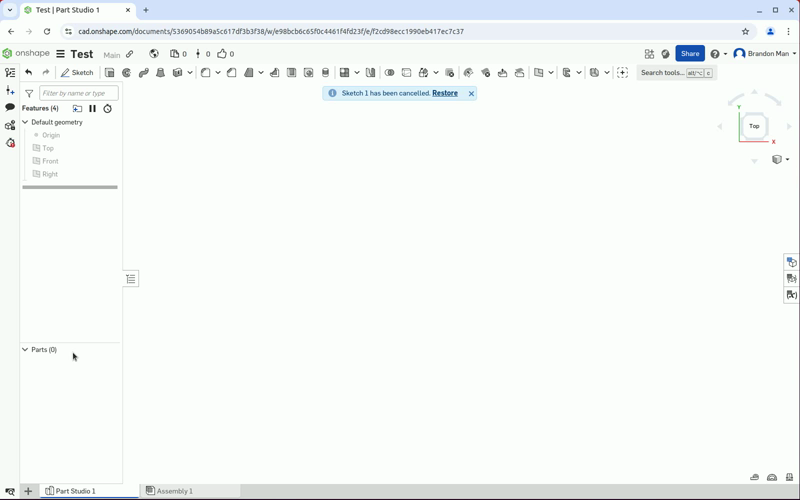
key(y)
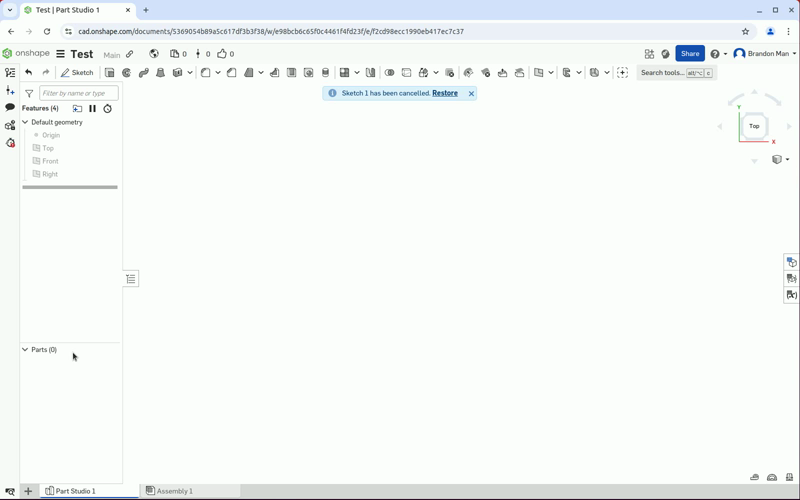
key(shift+p)
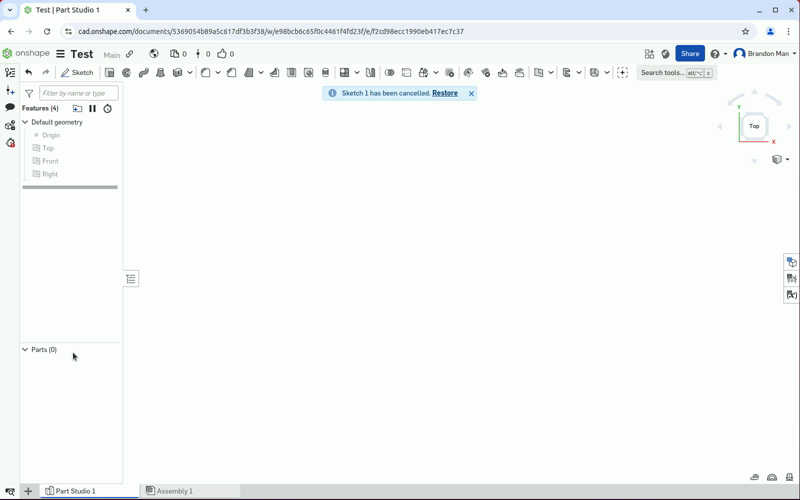
key(space)
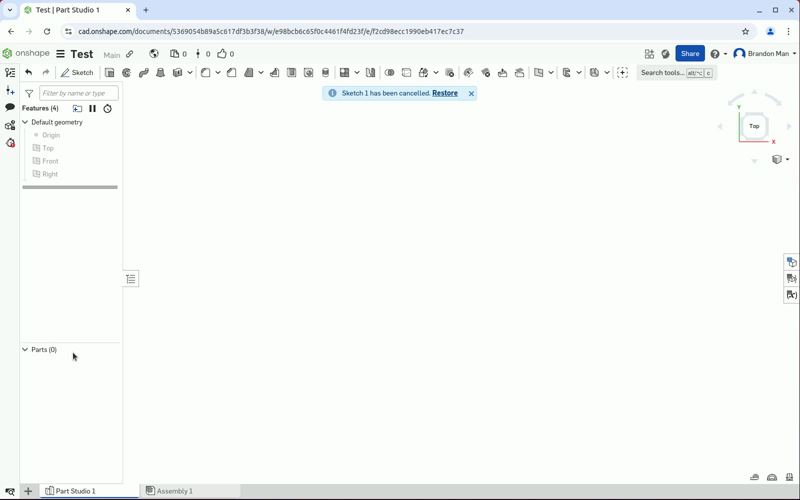
key_down(shift)
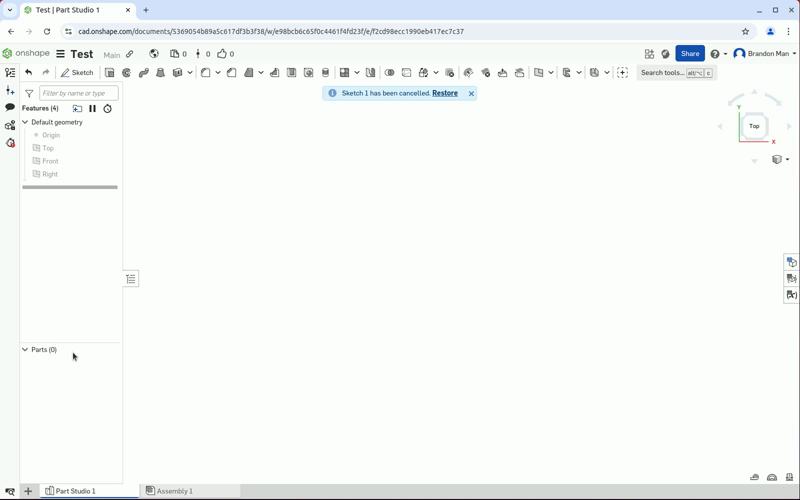
key(up)
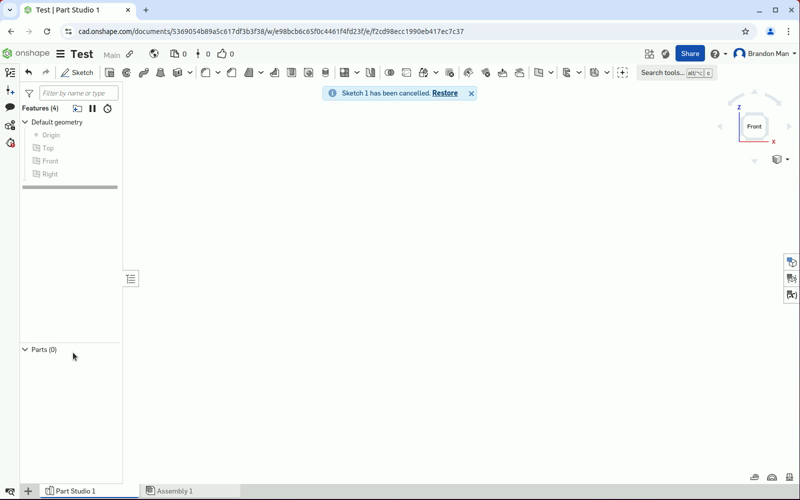
key_up(shift)
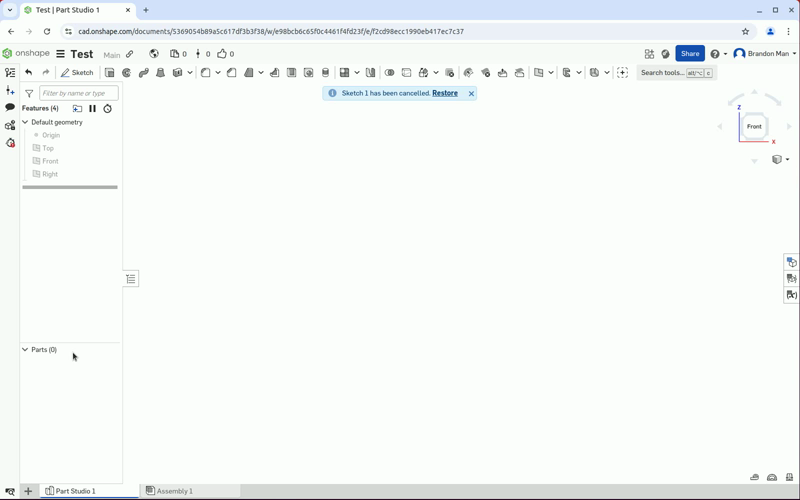
mouse_move(73, 352)
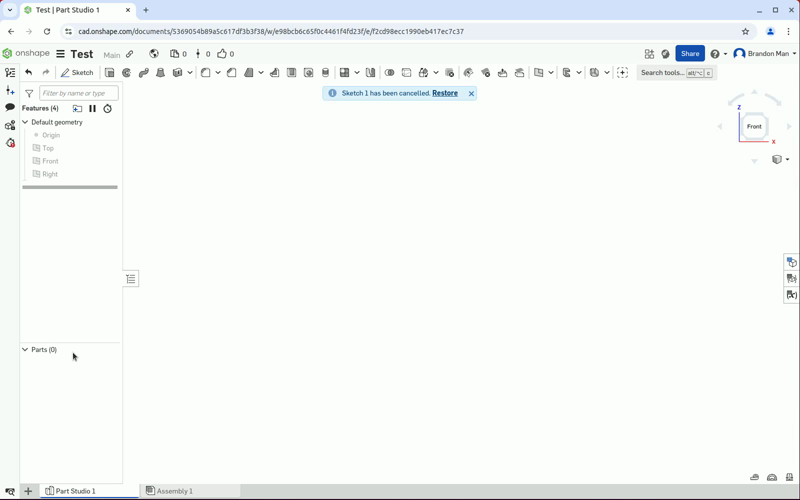
key(shift+y)
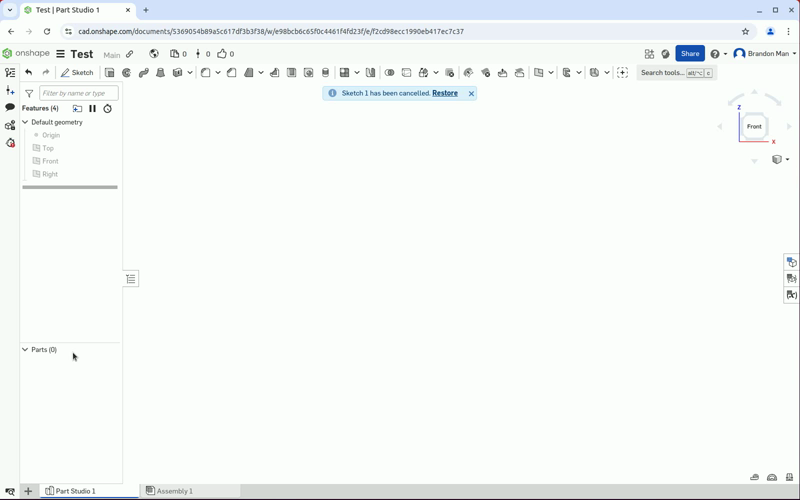
key(shift+s)
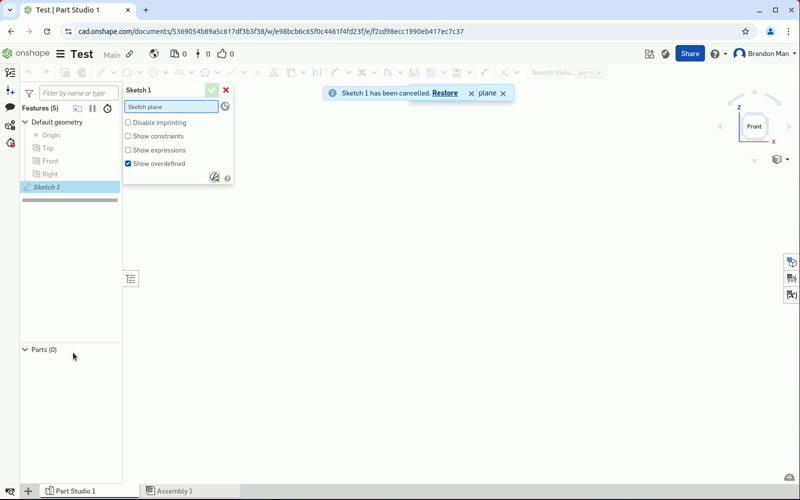
mouse_move(73, 163)
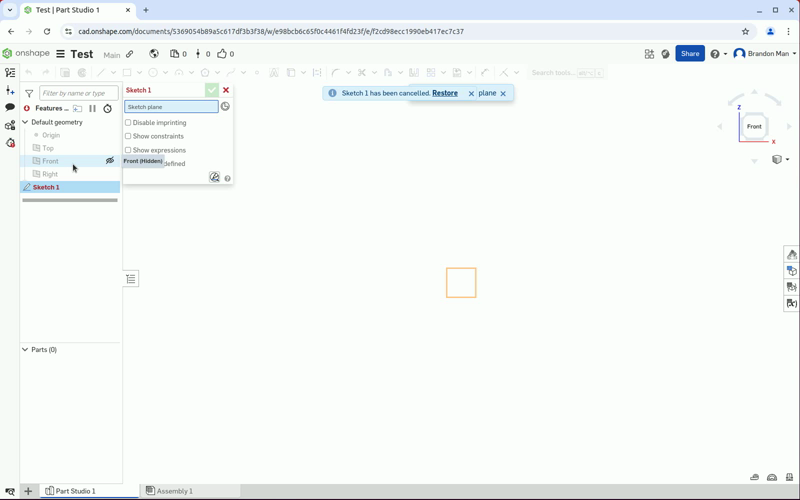
click(73, 163)
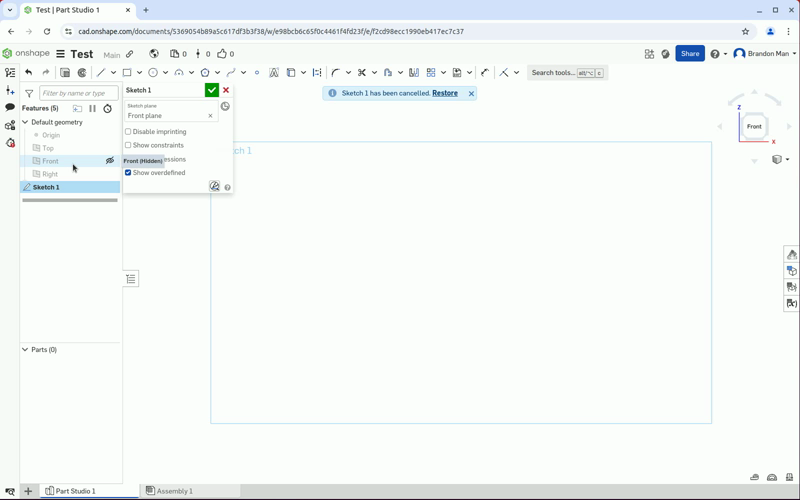
mouse_move(73, 352)
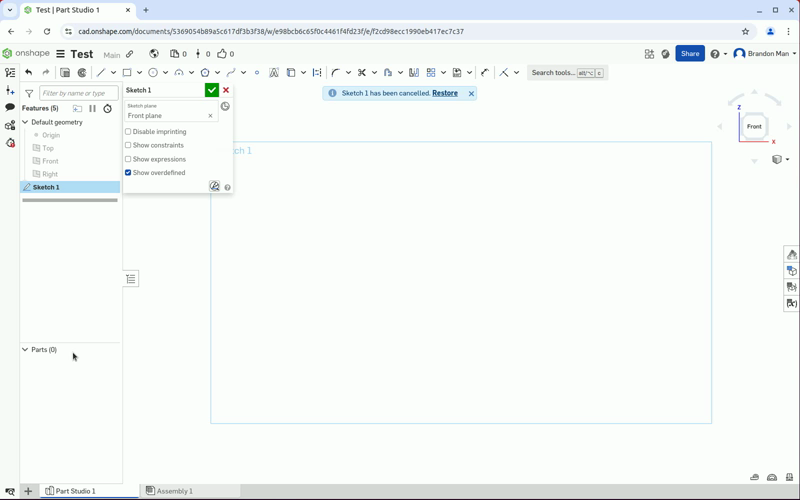
key(y)
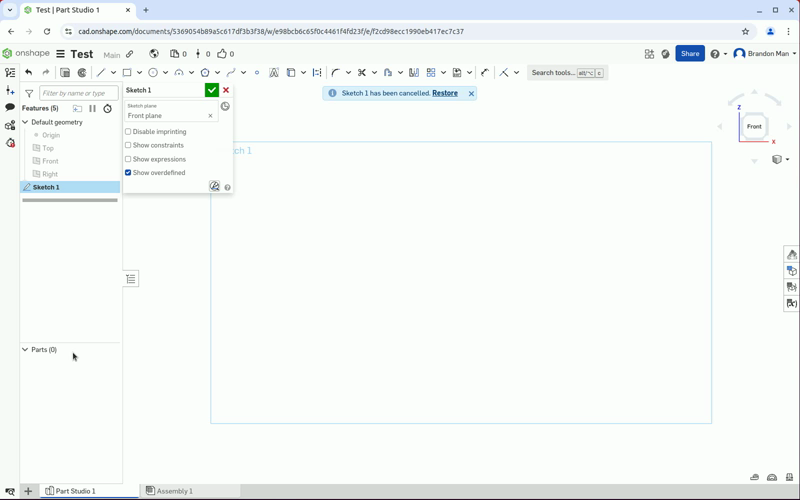
key(c)
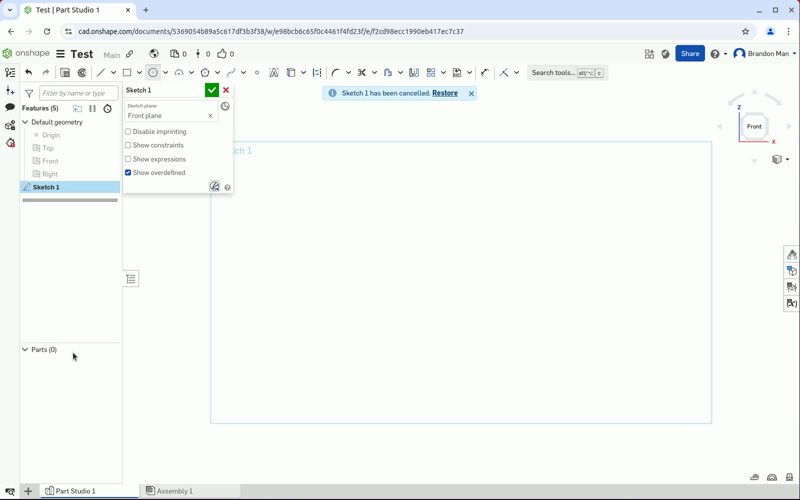
key_down(shift)
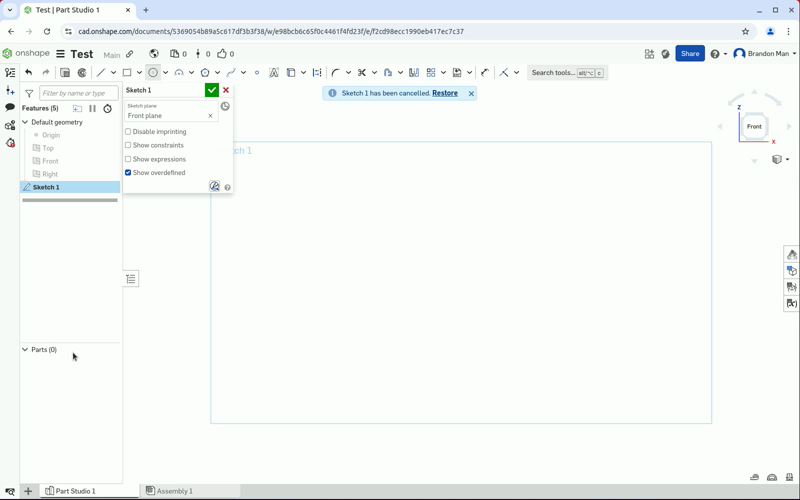
mouse_move(461, 282)
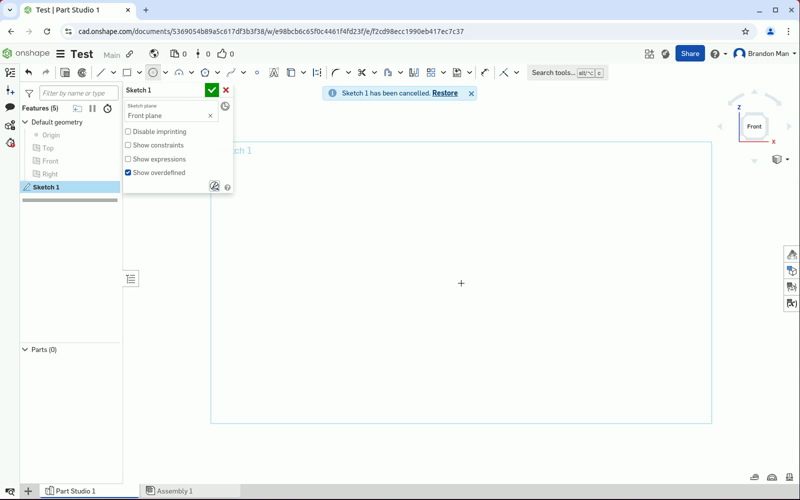
click(461, 282)
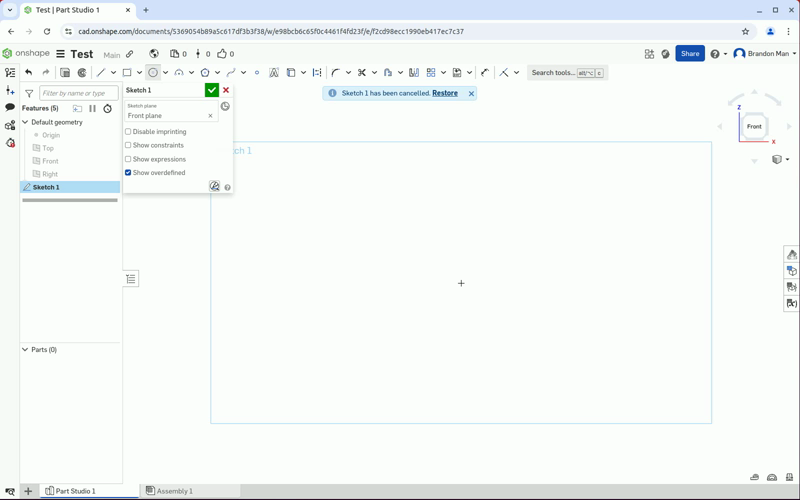
key_up(shift)
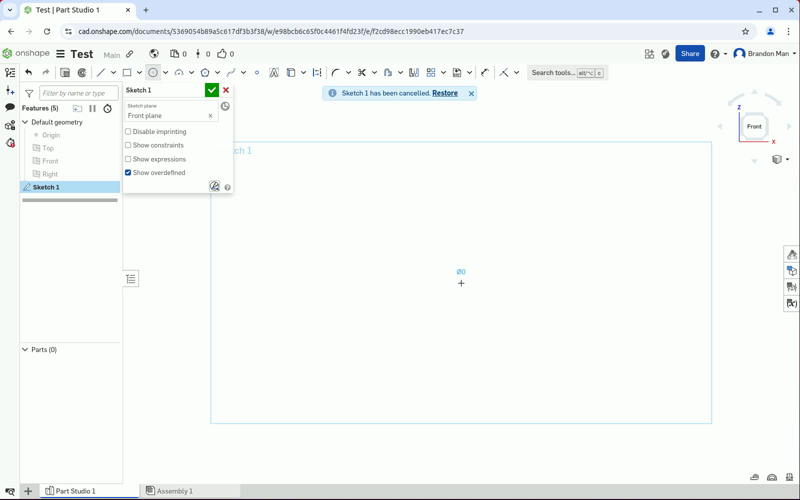
mouse_move(574, 282)
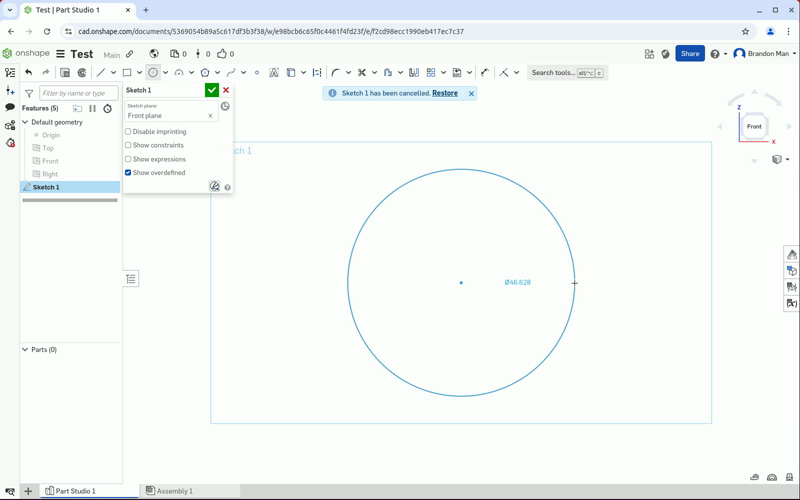
click(574, 282)
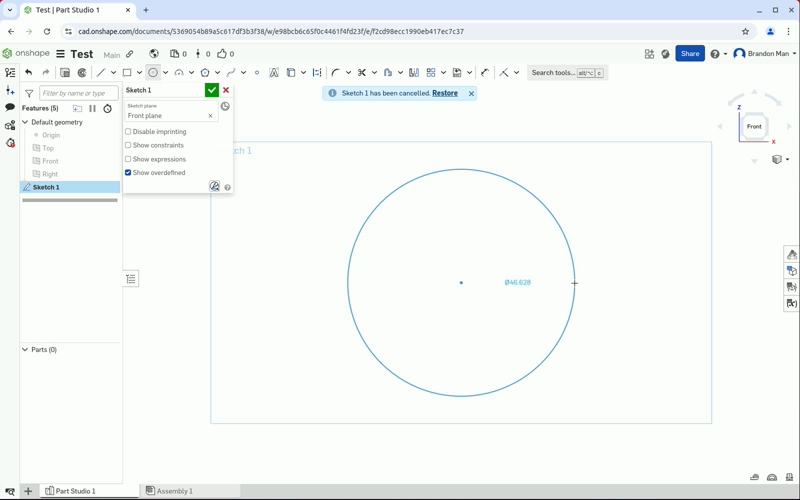
key(esc)
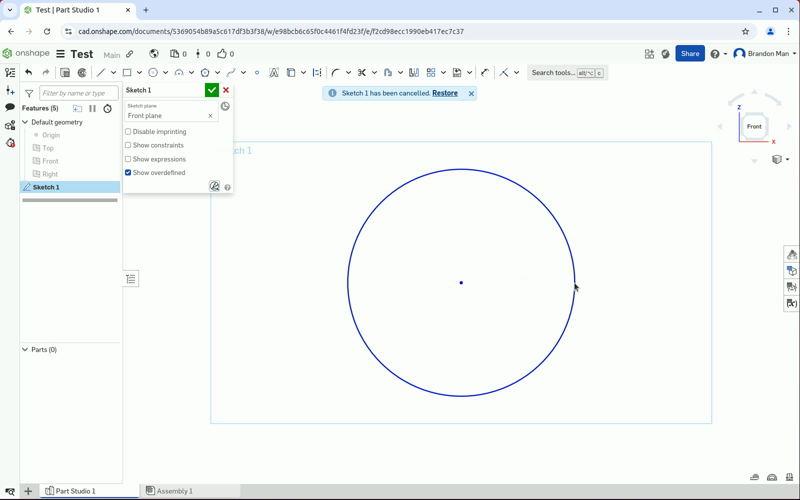
key(c)
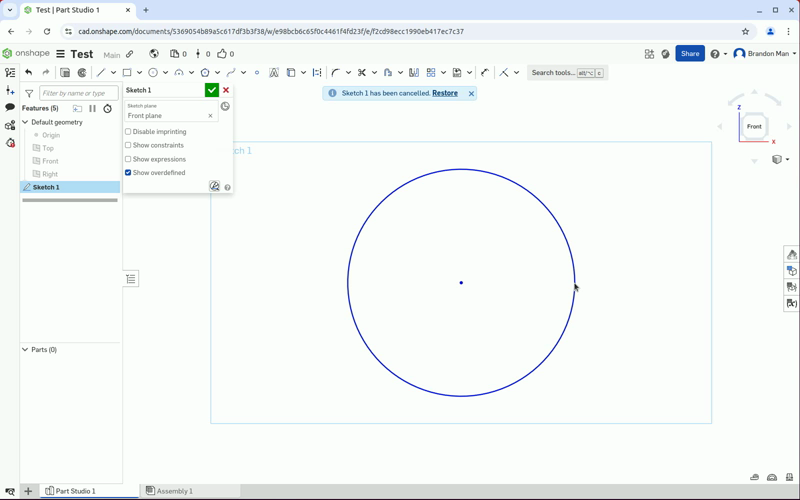
key_down(shift)
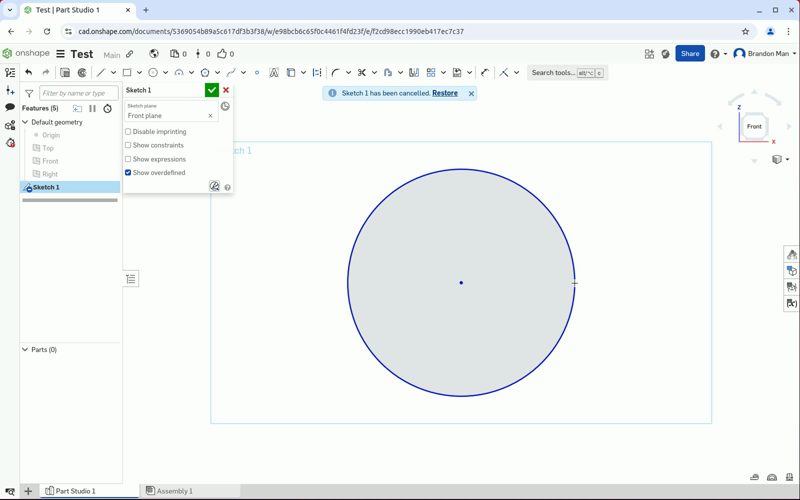
mouse_move(461, 282)
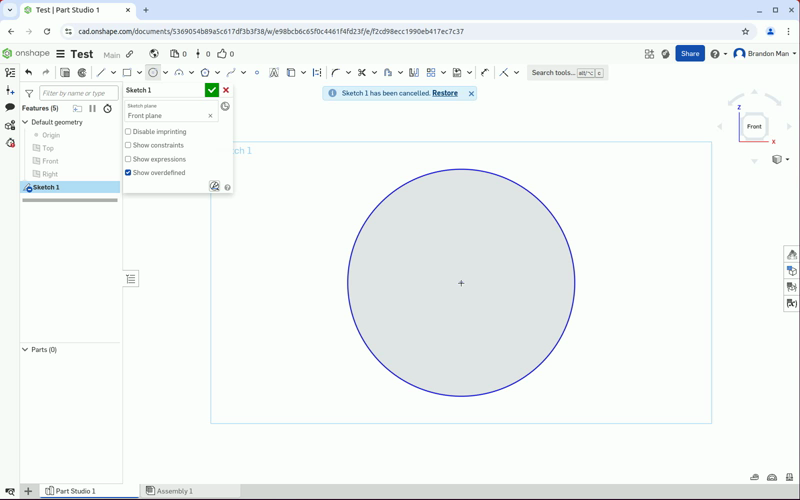
click(461, 282)
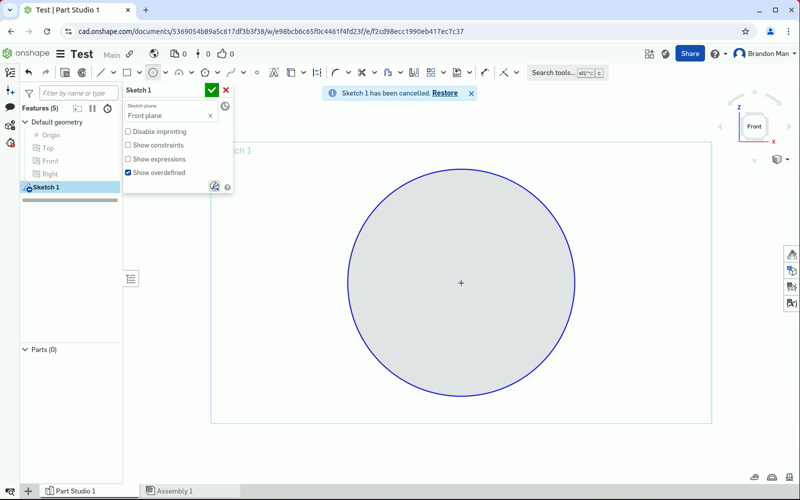
key_up(shift)
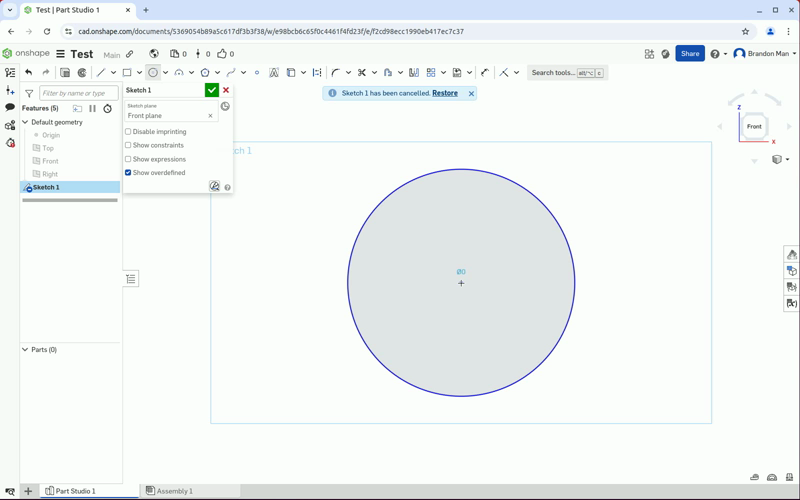
mouse_move(485, 282)
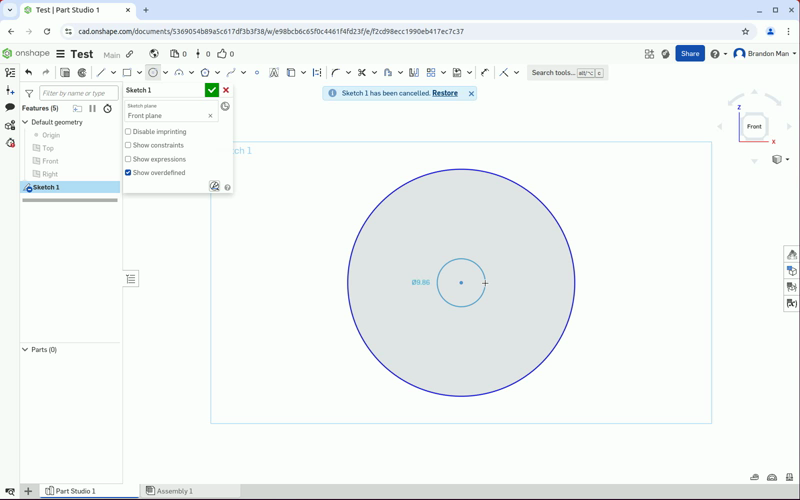
click(485, 282)
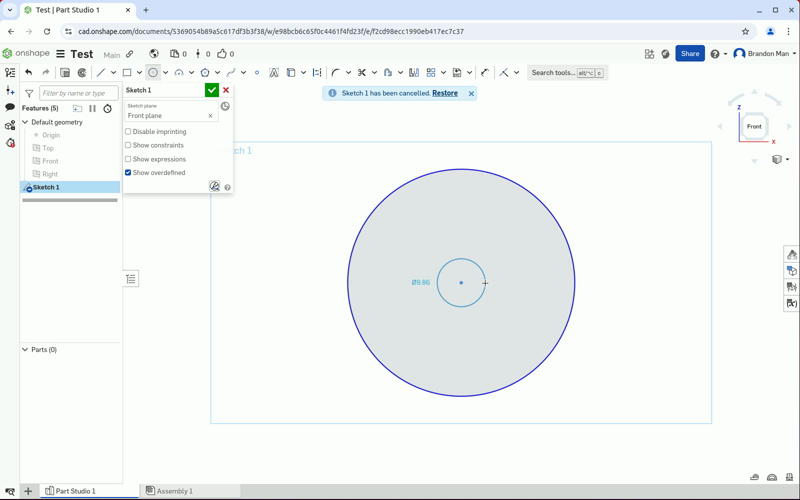
key(esc)
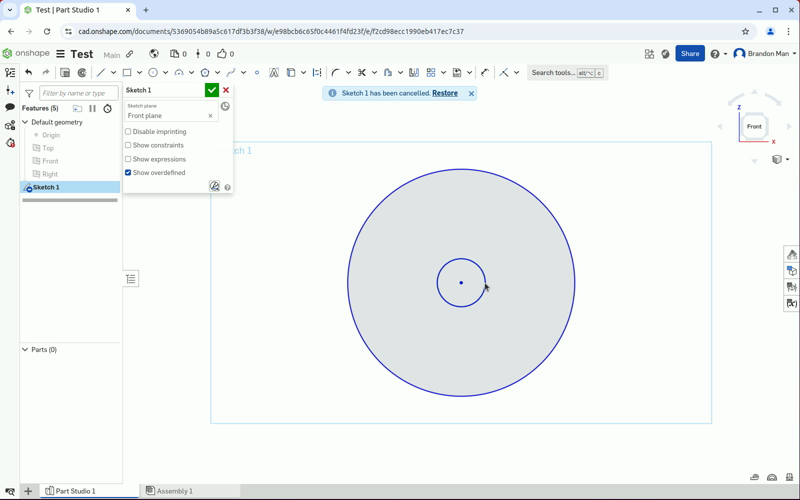
mouse_move(527, 319)
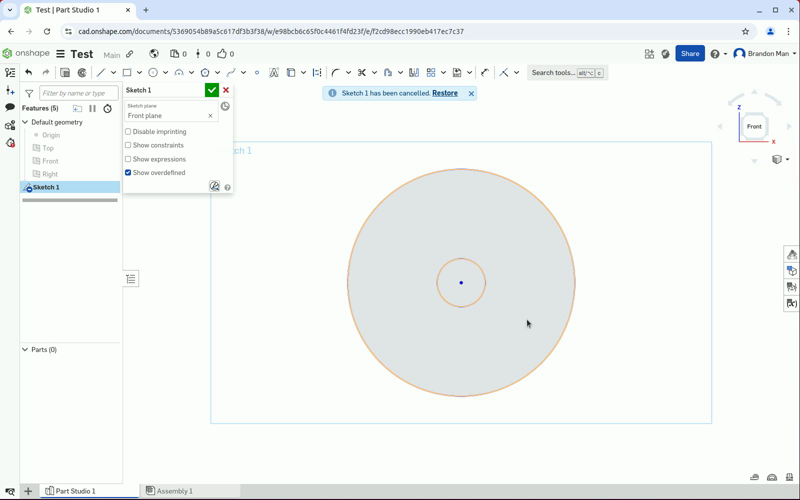
click(527, 319)
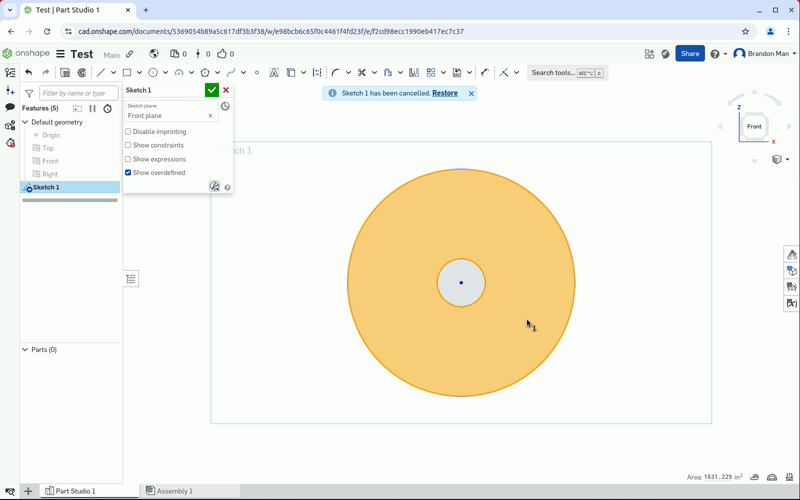
mouse_move(73, 352)
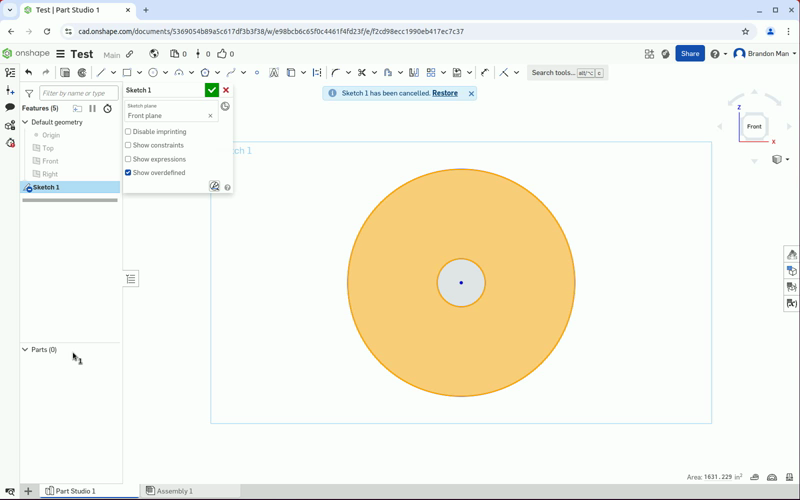
key(shift+y)
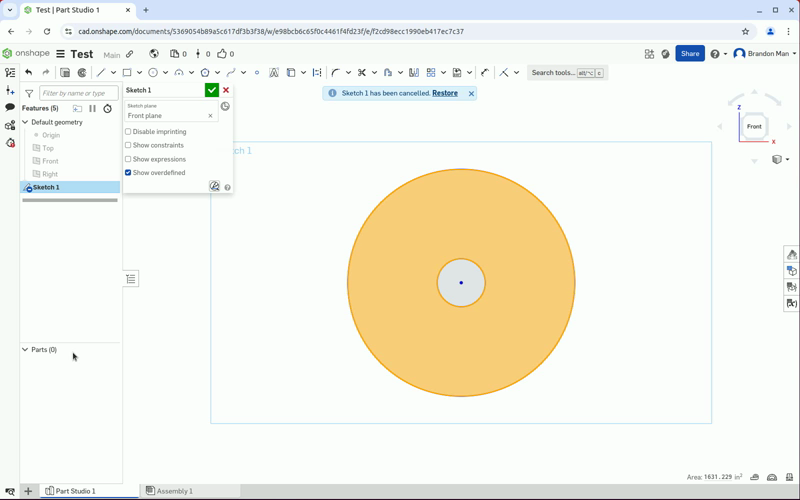
key(shift+e)
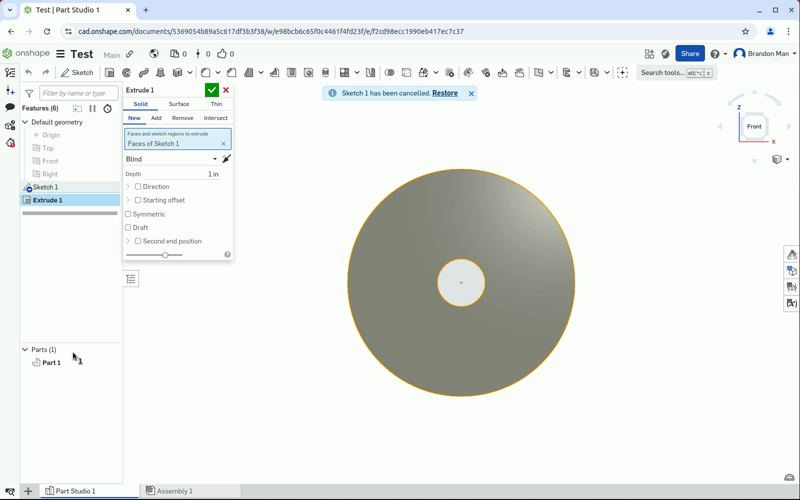
mouse_move(143, 106)
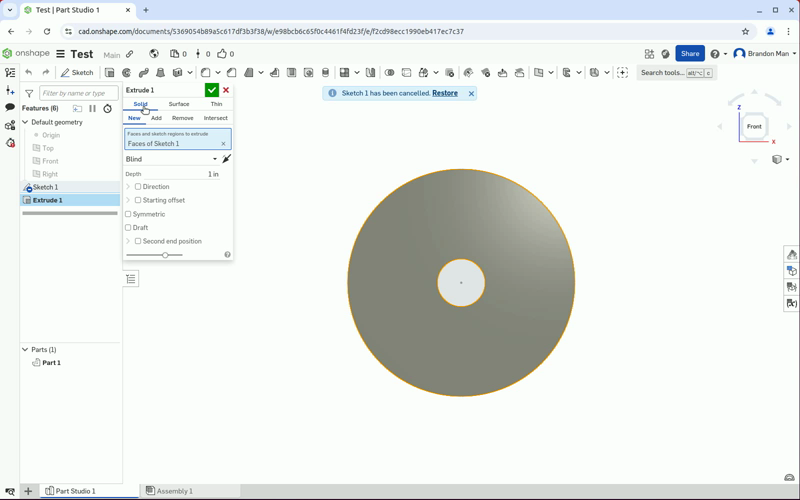
click(143, 106)
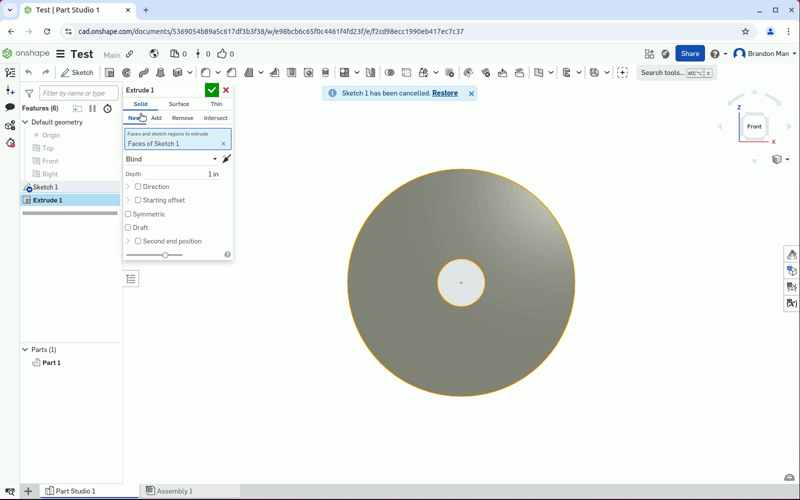
mouse_move(137, 120)
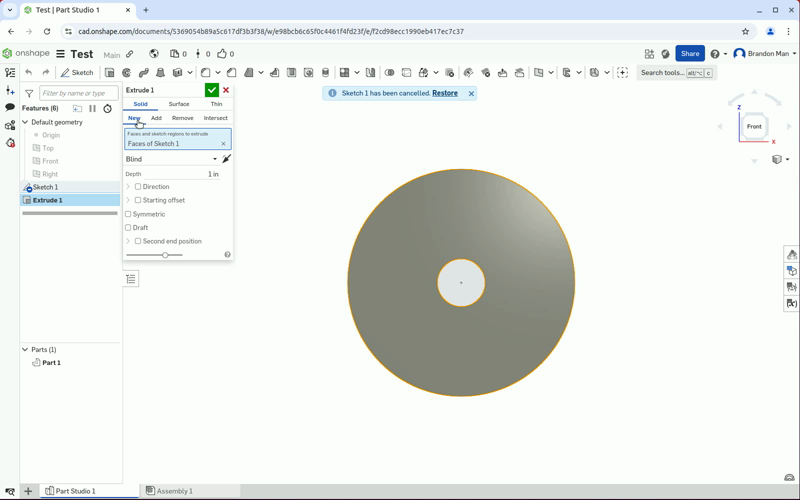
click(137, 120)
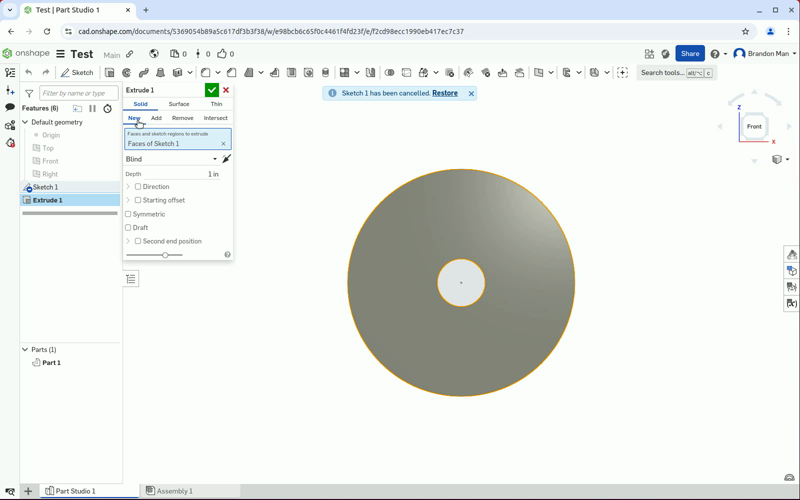
key(tab, 4)
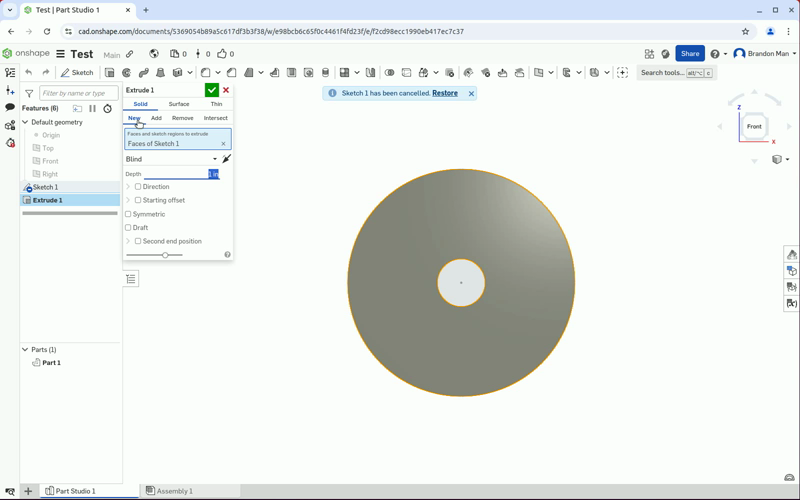
text(2.408)
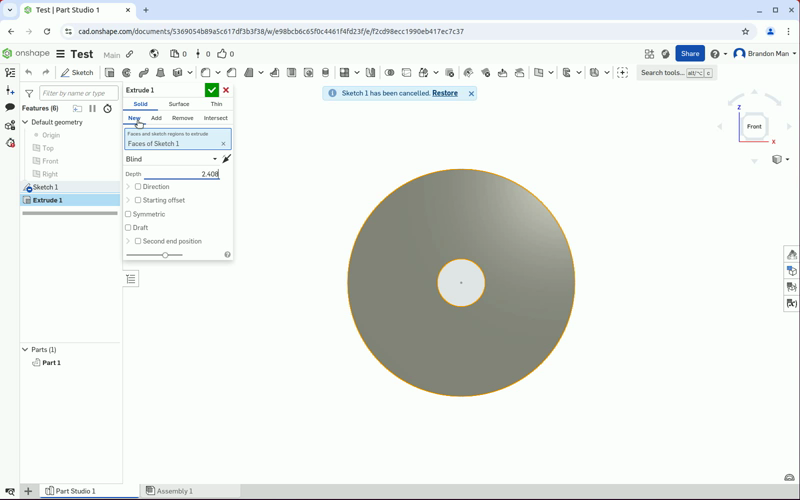
key(tab, 3)
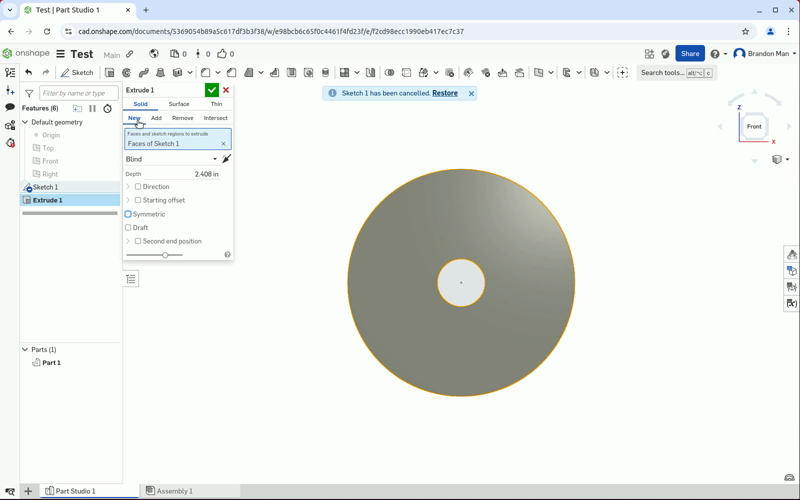
key(space)
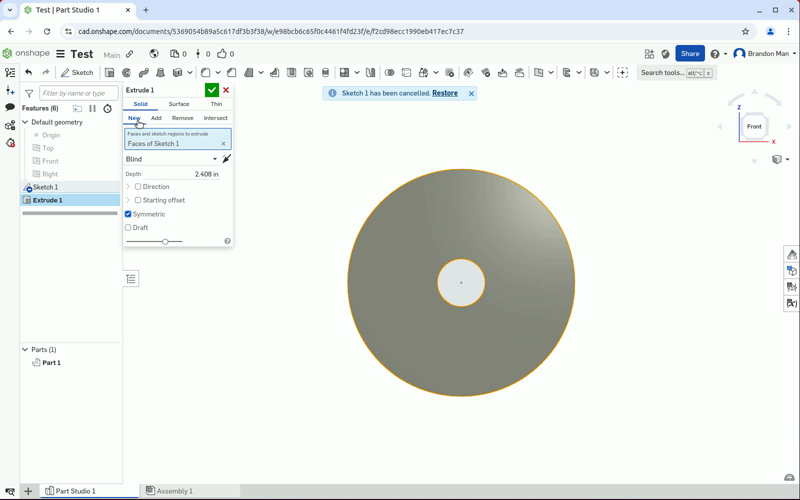
key(enter)
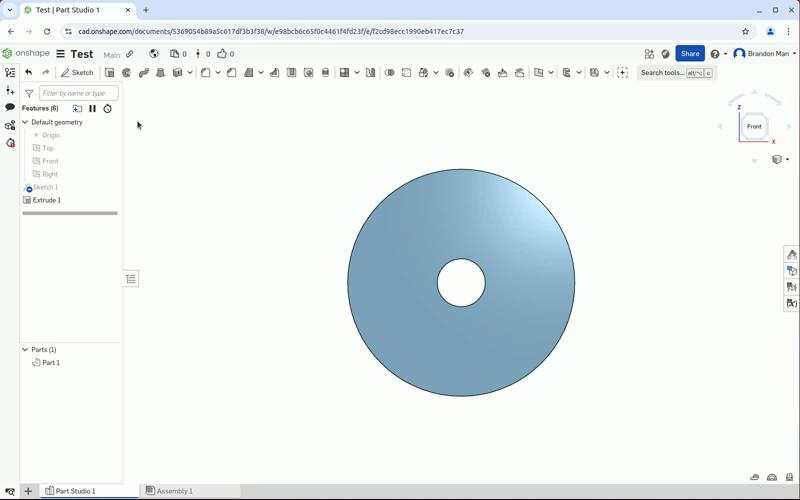
key(shift+h)
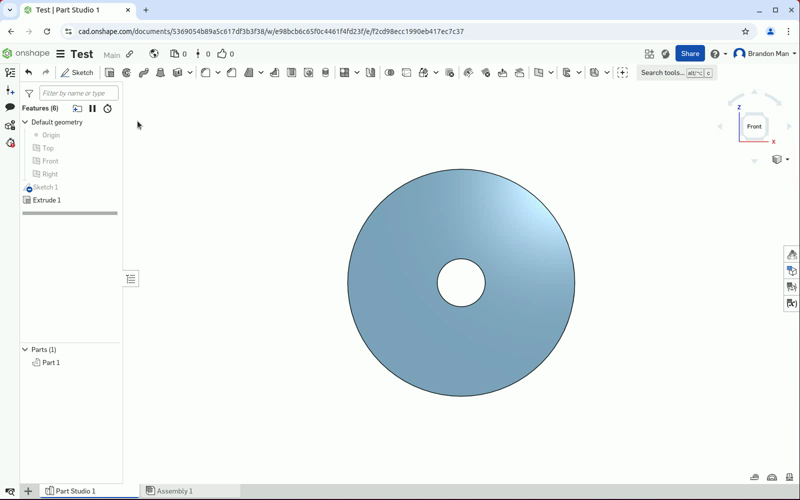
key(shift+h)
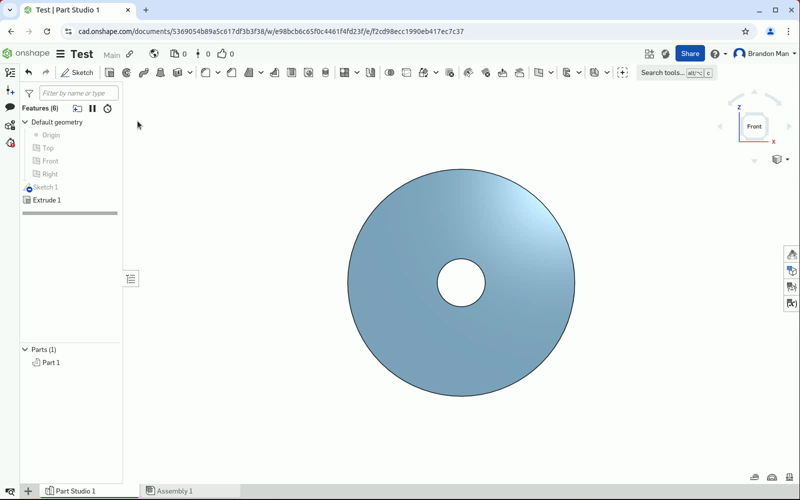
mouse_move(73, 189)
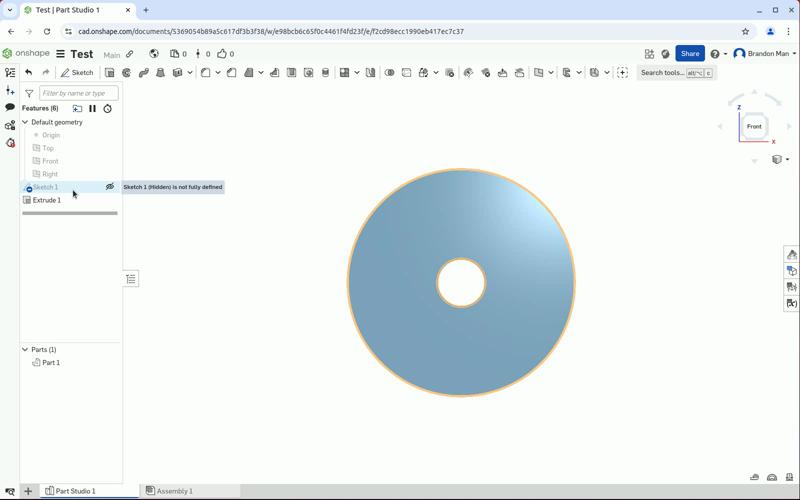
click(73, 189)
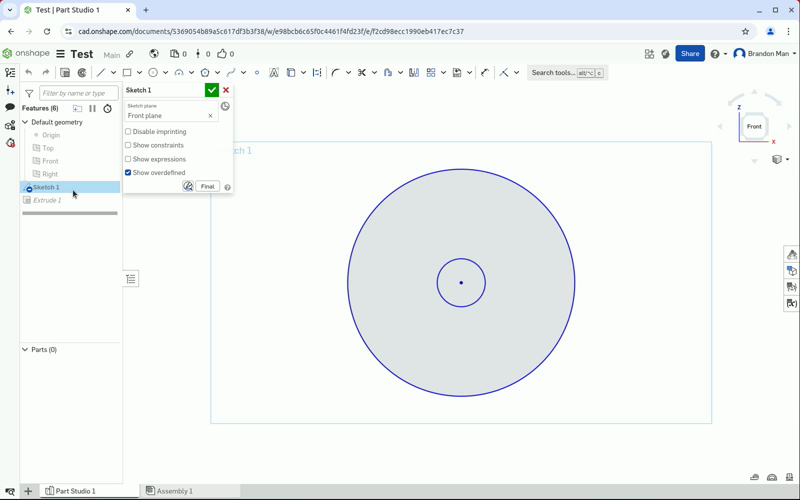
mouse_move(229, 92)
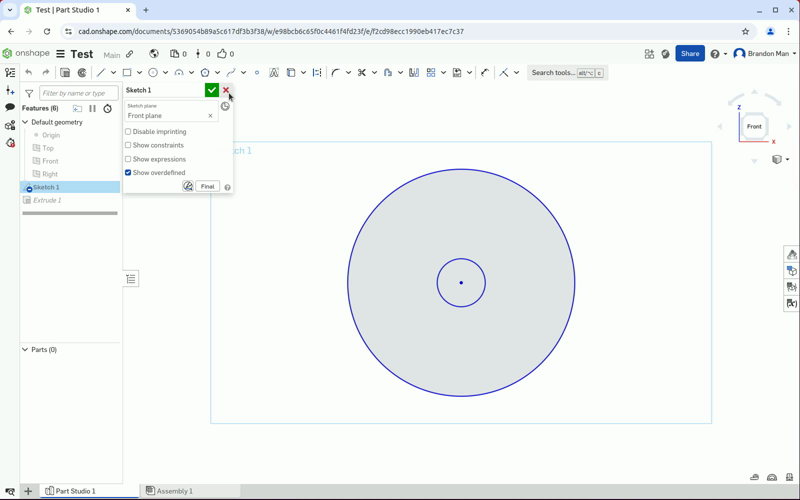
click(229, 92)
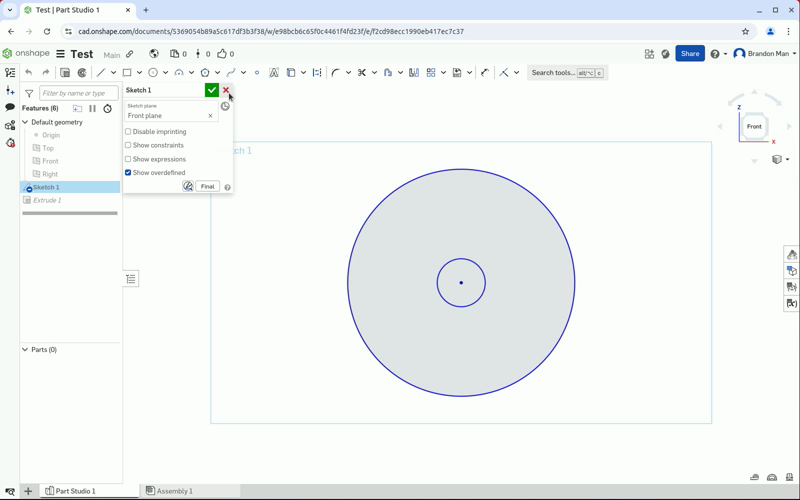
key(shift+s)
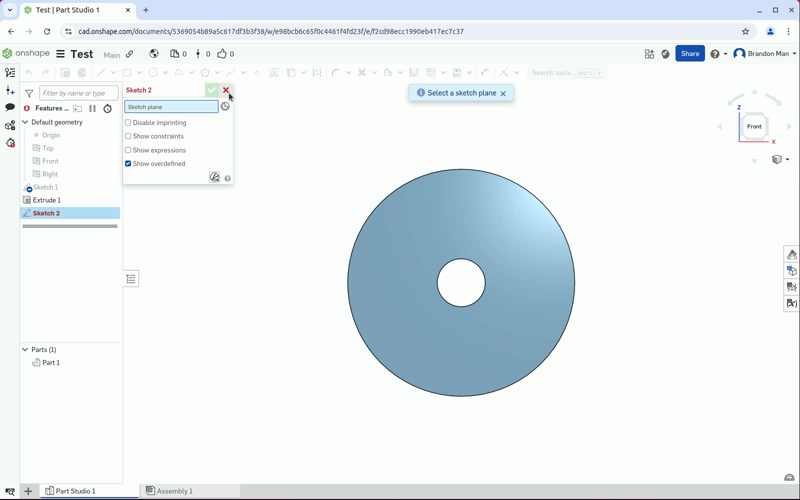
mouse_move(73, 163)
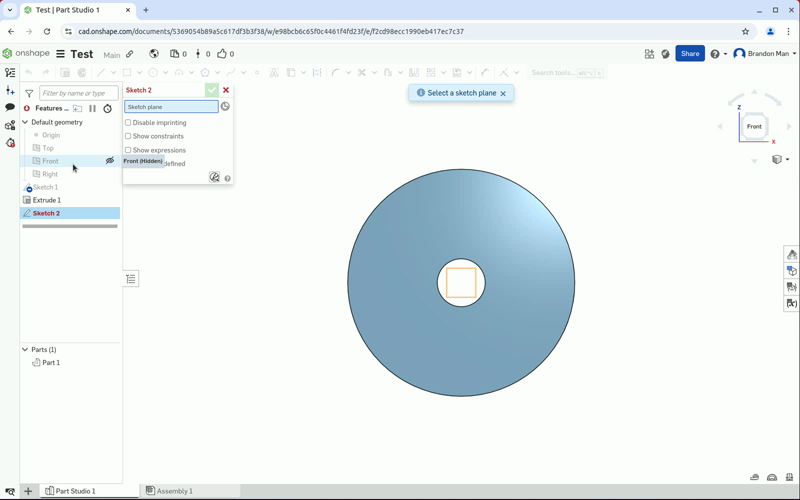
click(73, 163)
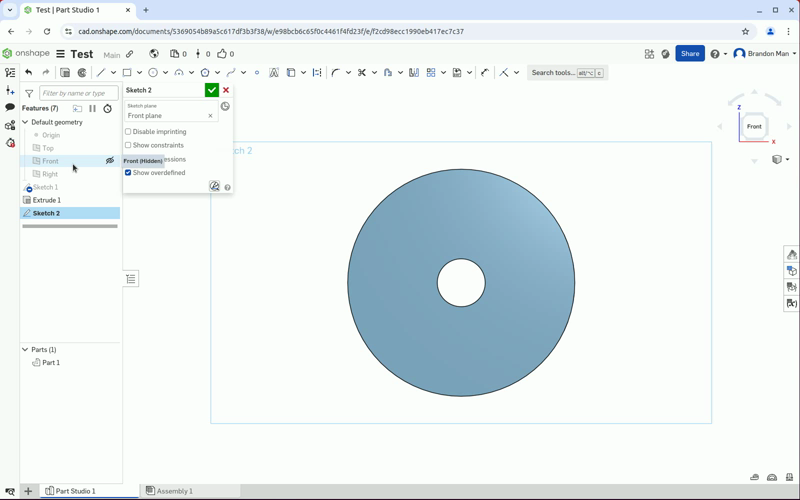
mouse_move(73, 352)
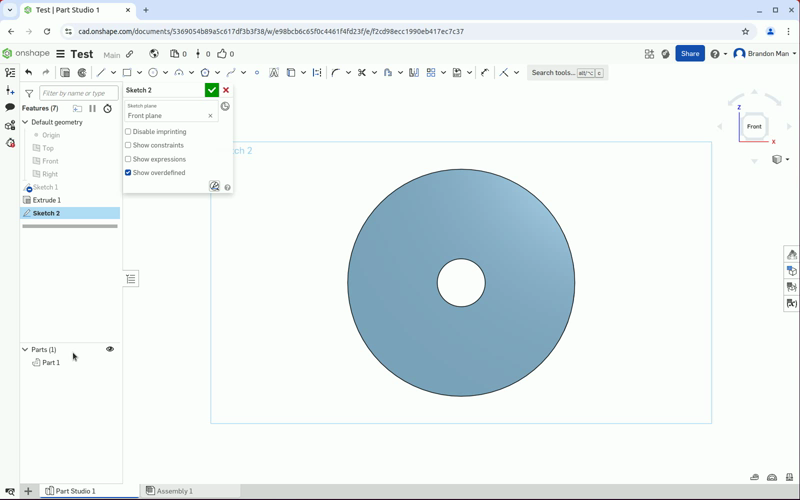
key(y)
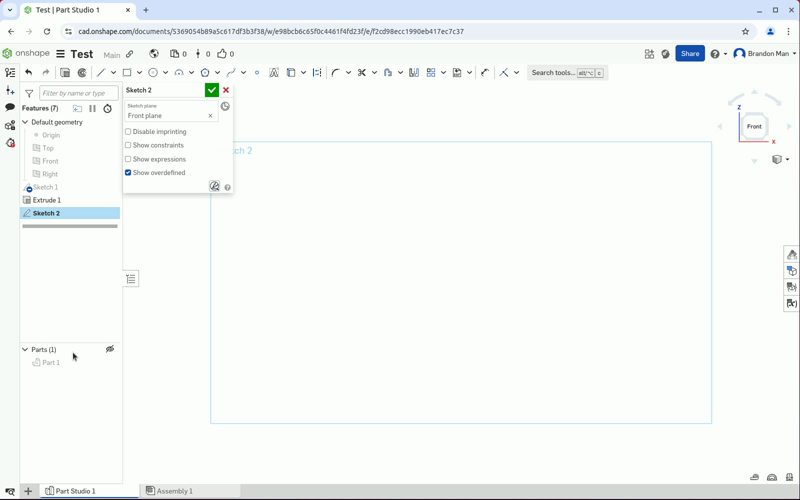
key(c)
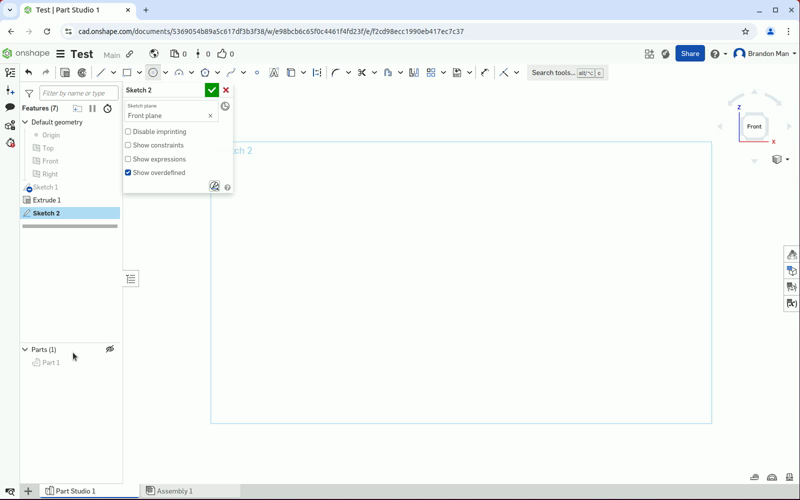
key_down(shift)
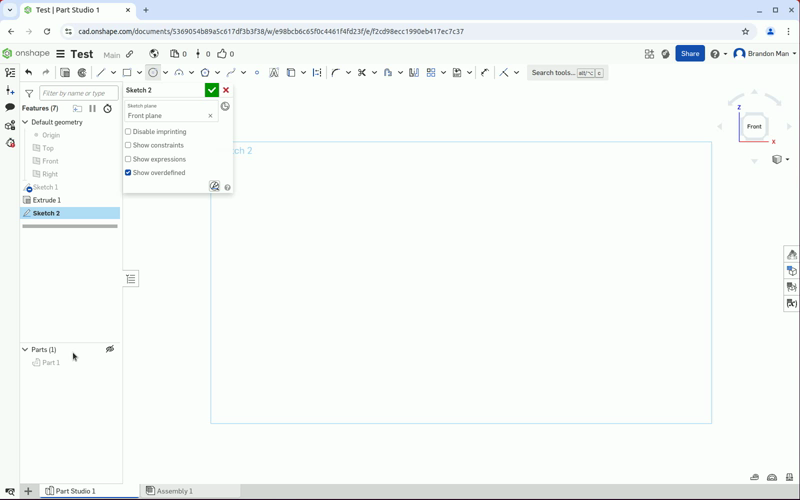
mouse_move(461, 204)
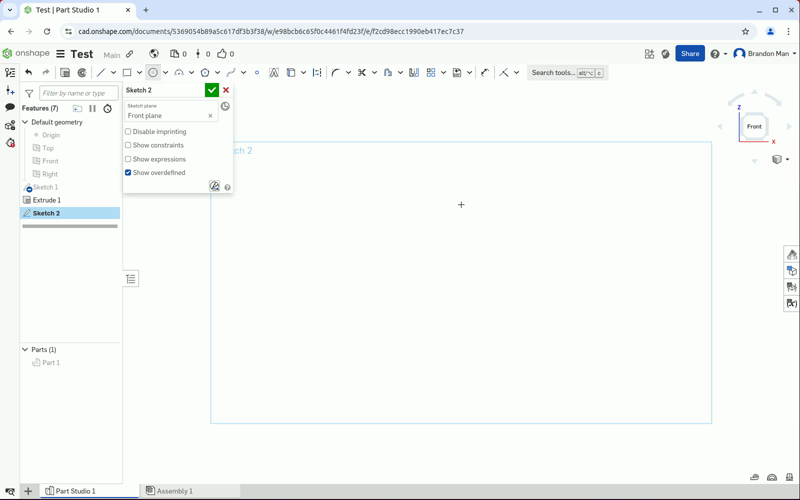
click(461, 204)
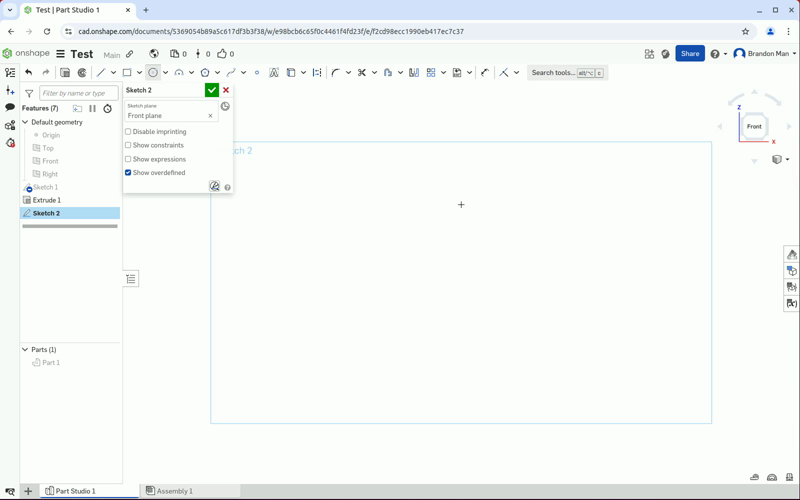
key_up(shift)
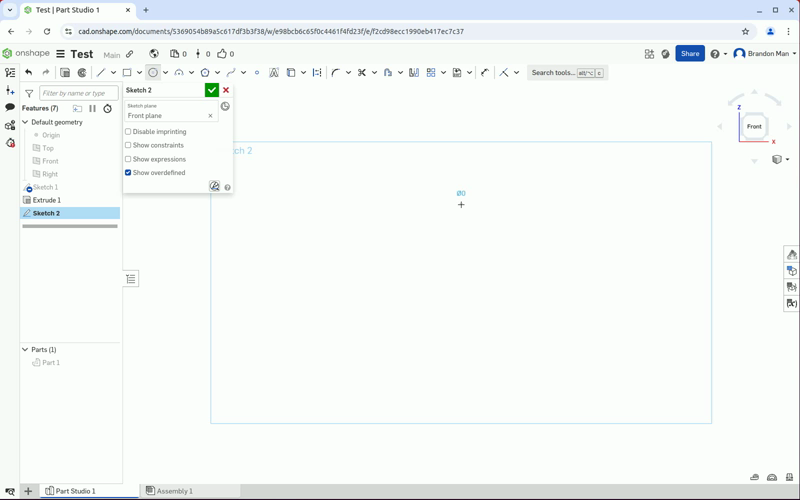
mouse_move(484, 204)
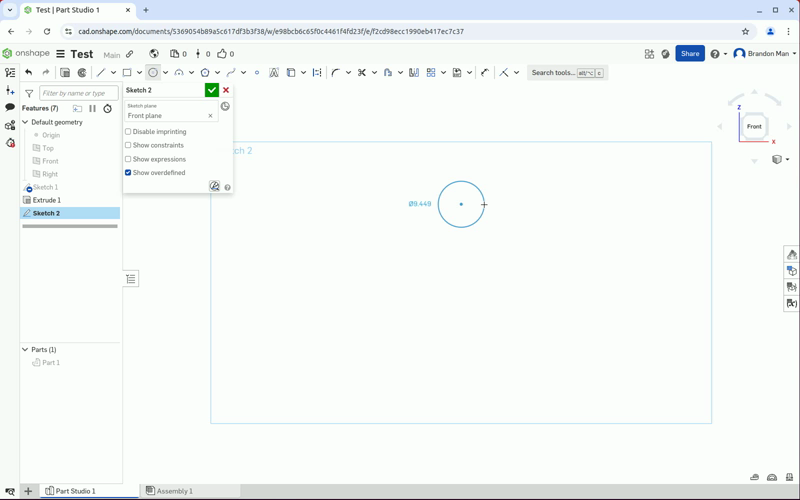
click(484, 204)
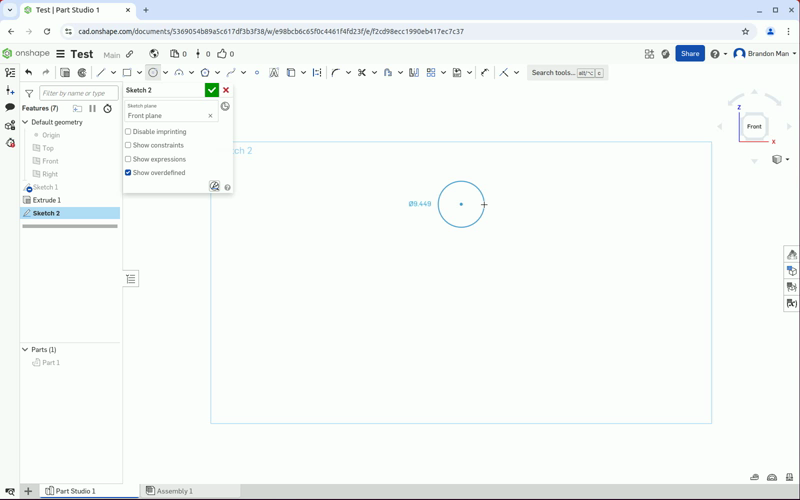
key(esc)
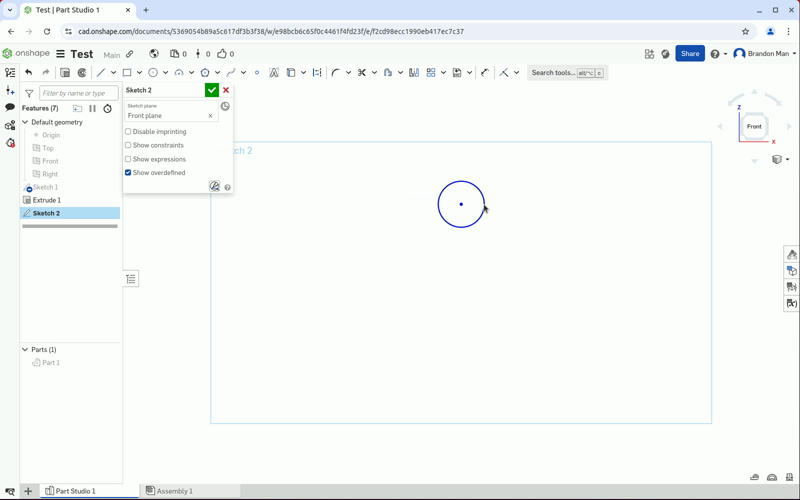
mouse_move(440, 202)
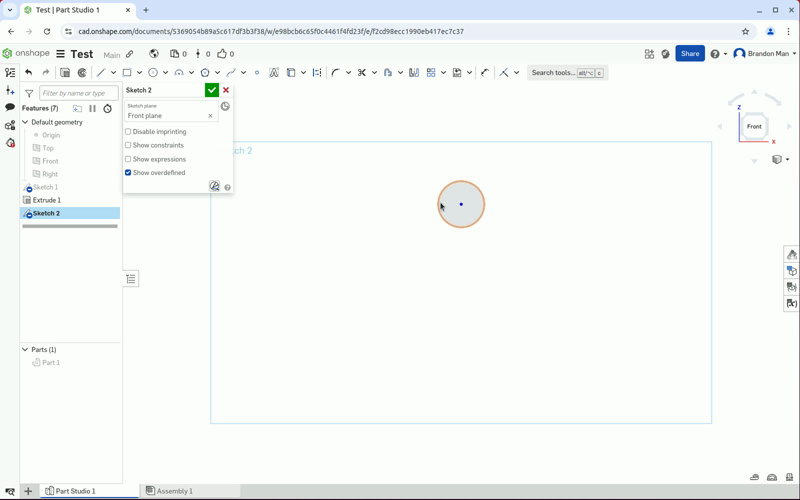
scroll(6)
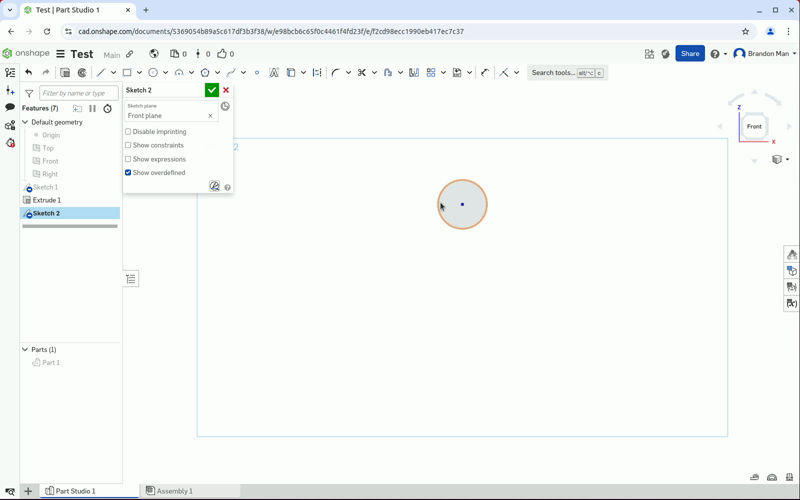
scroll(6)
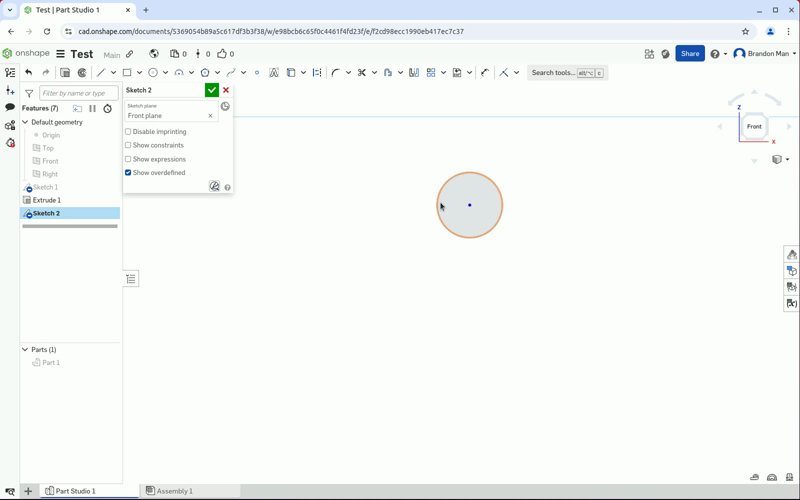
scroll(6)
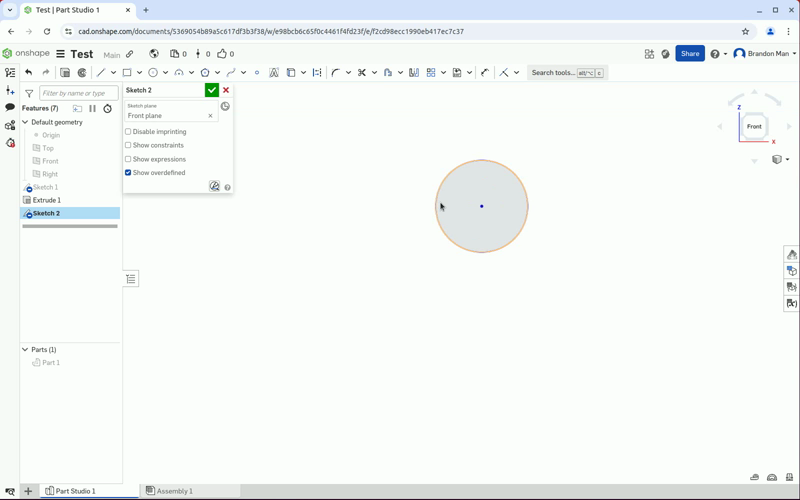
scroll(6)
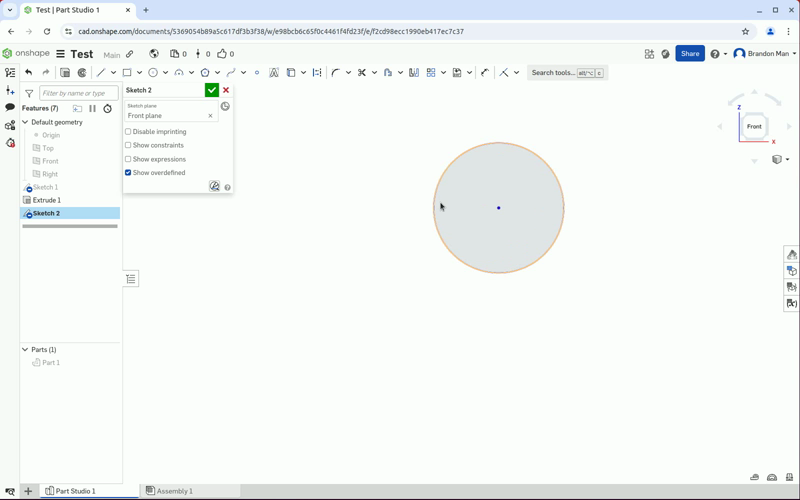
scroll(6)
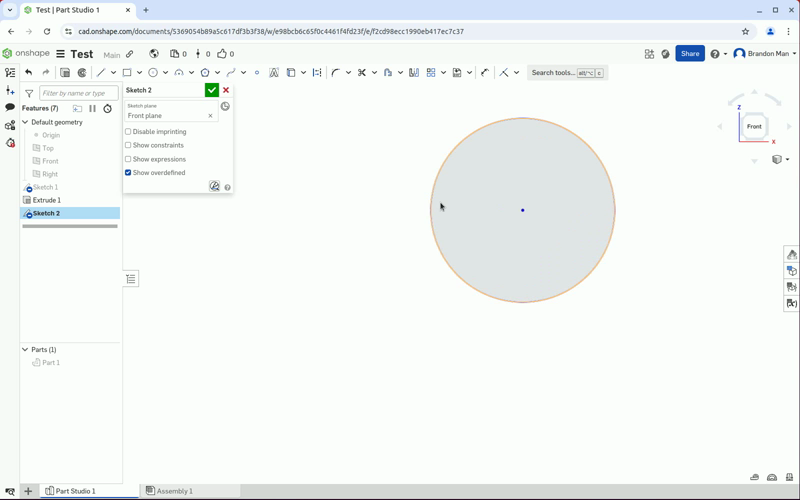
scroll(6)
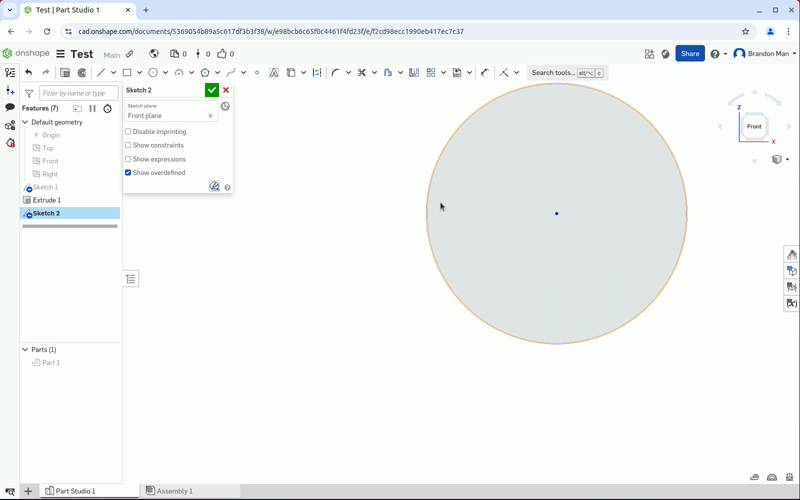
scroll(6)
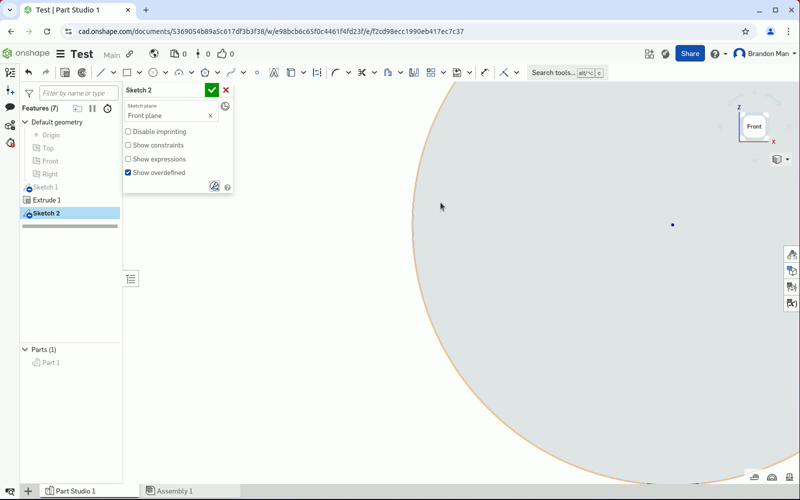
click(440, 202)
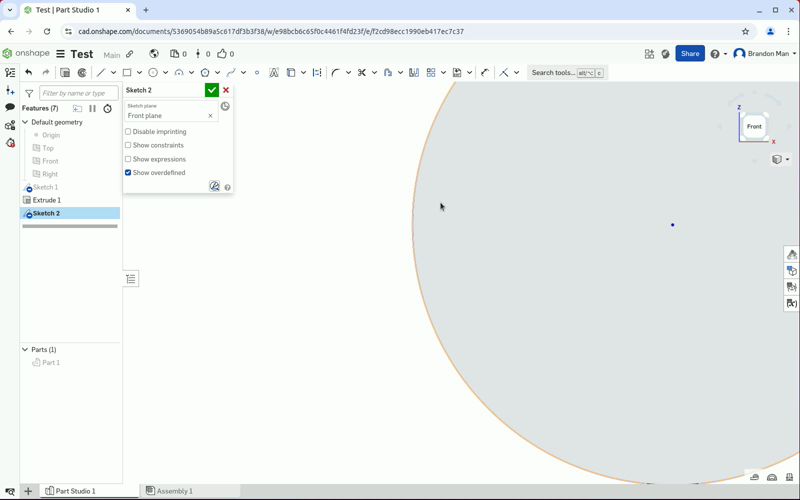
scroll(-6)
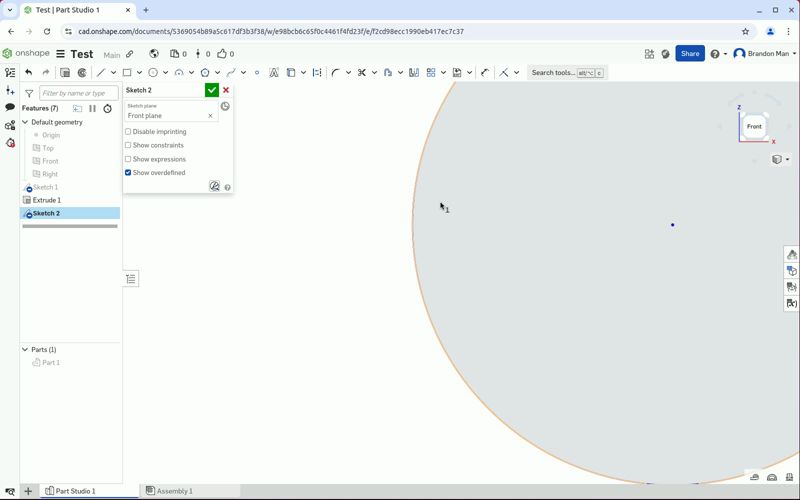
scroll(-6)
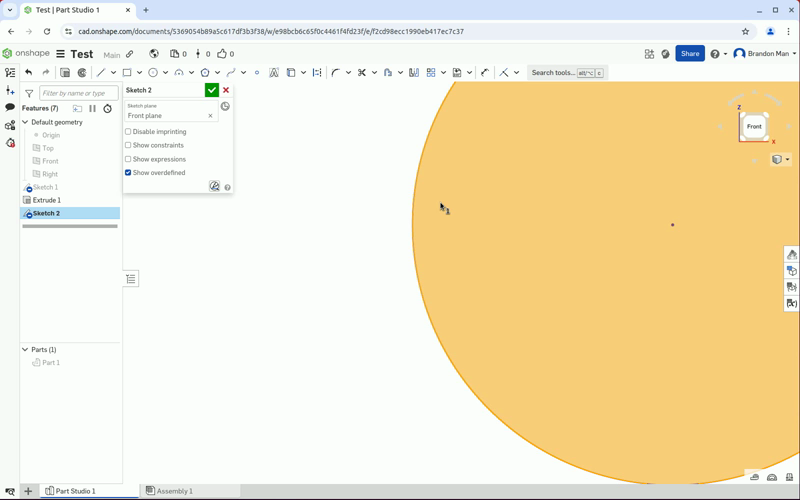
scroll(-6)
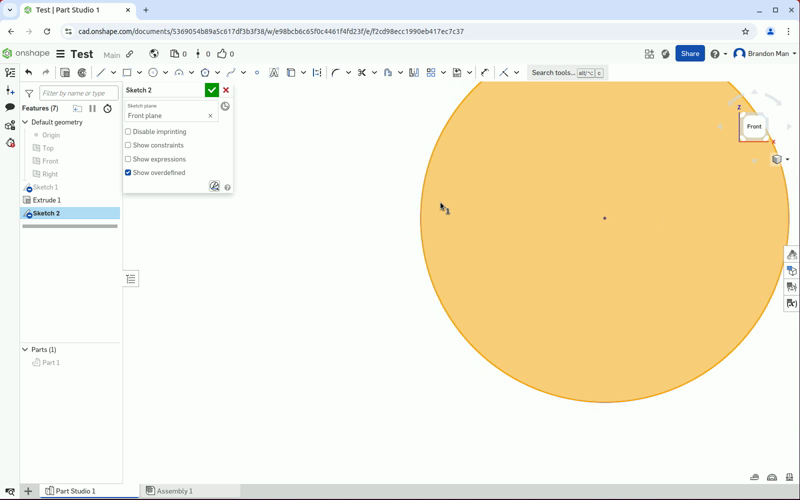
scroll(-6)
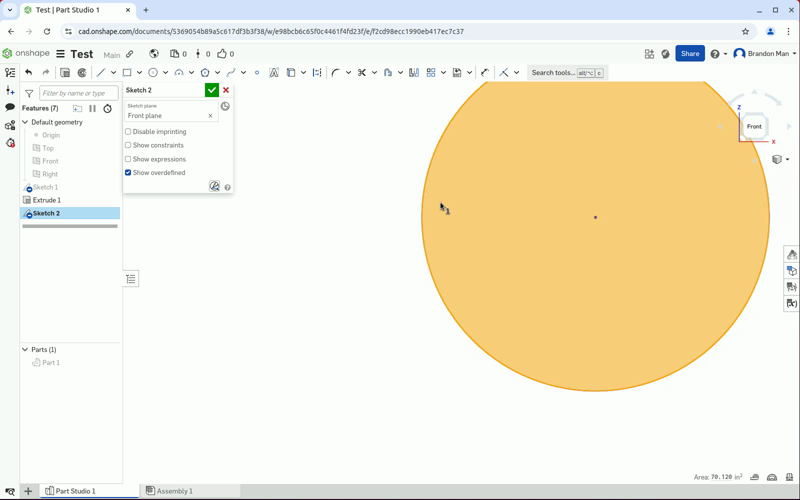
scroll(-6)
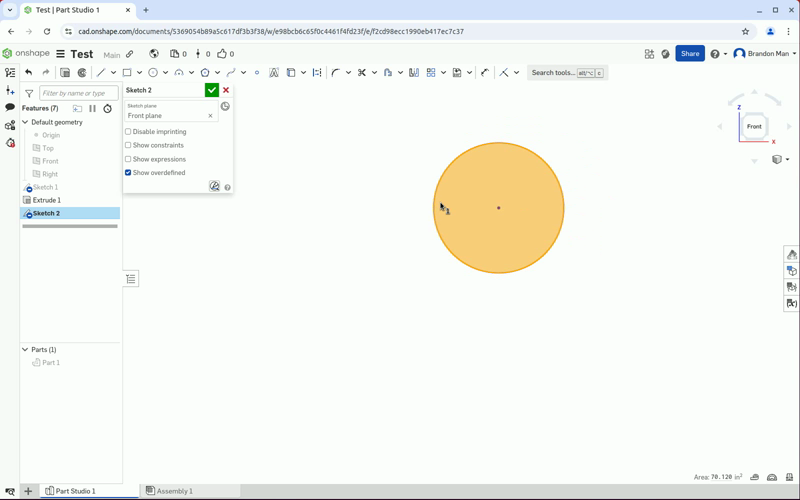
scroll(-6)
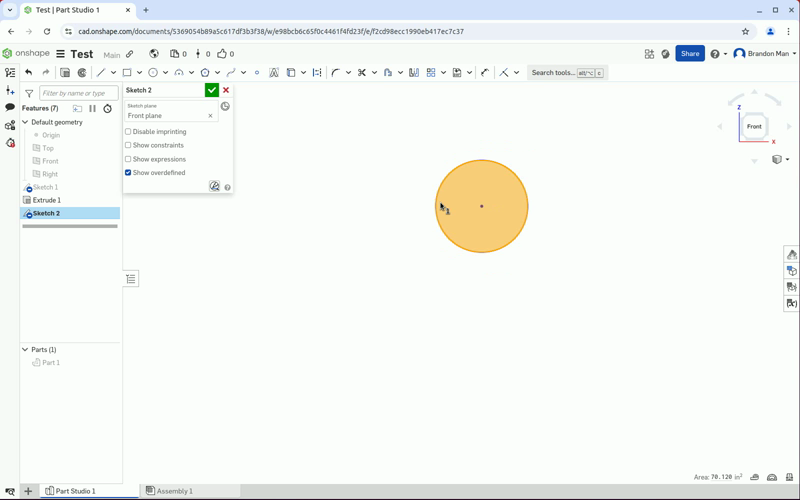
scroll(-6)
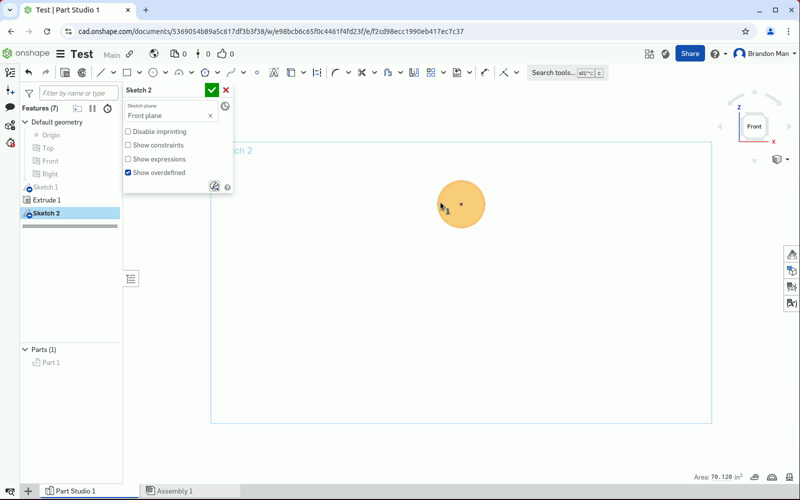
mouse_move(73, 352)
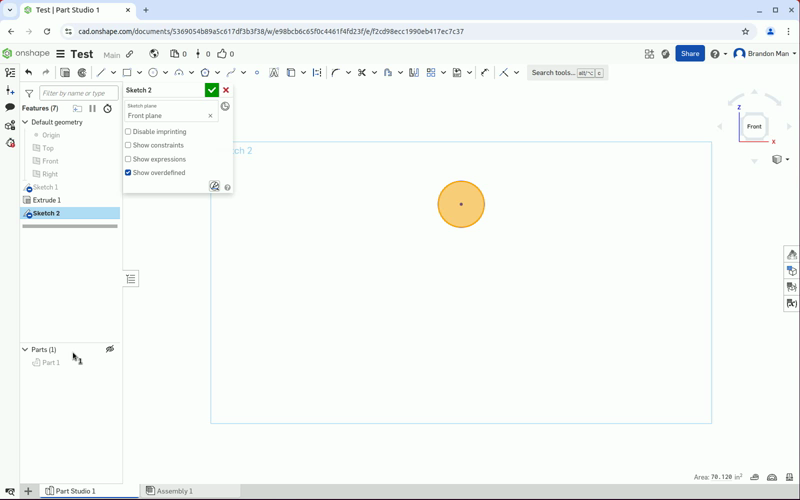
key(shift+y)
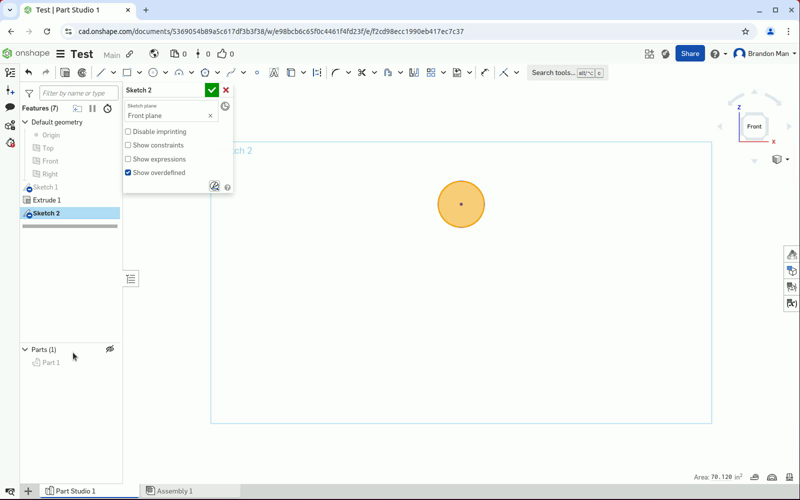
key(shift+e)
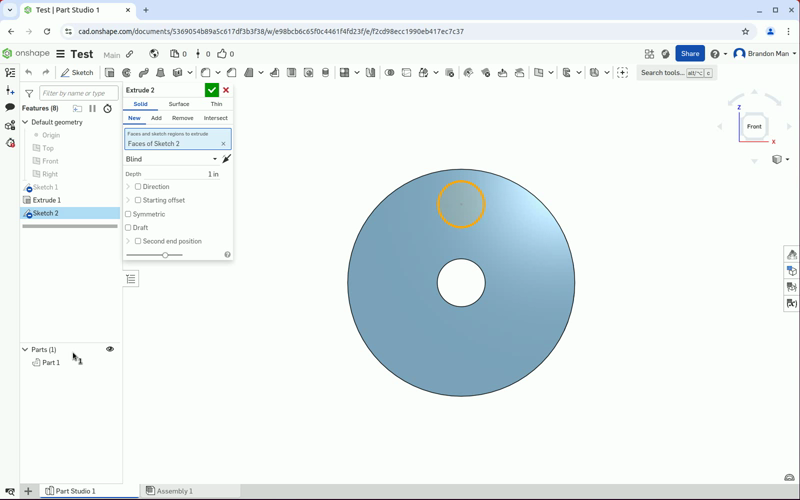
mouse_move(143, 106)
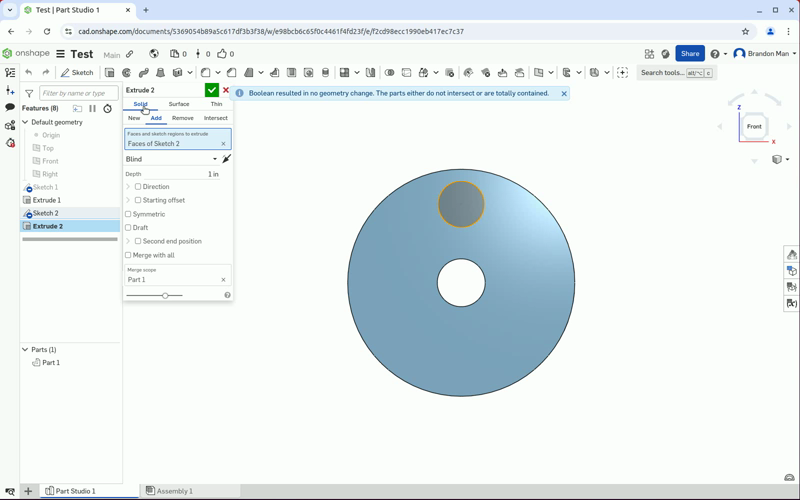
click(143, 106)
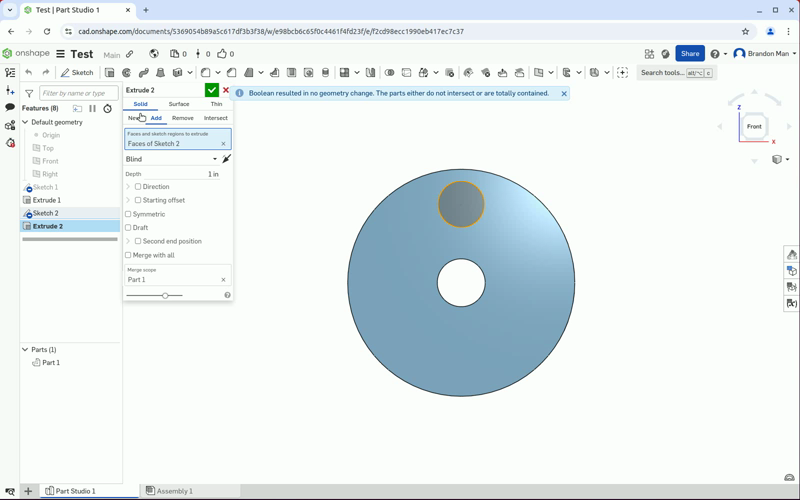
mouse_move(137, 120)
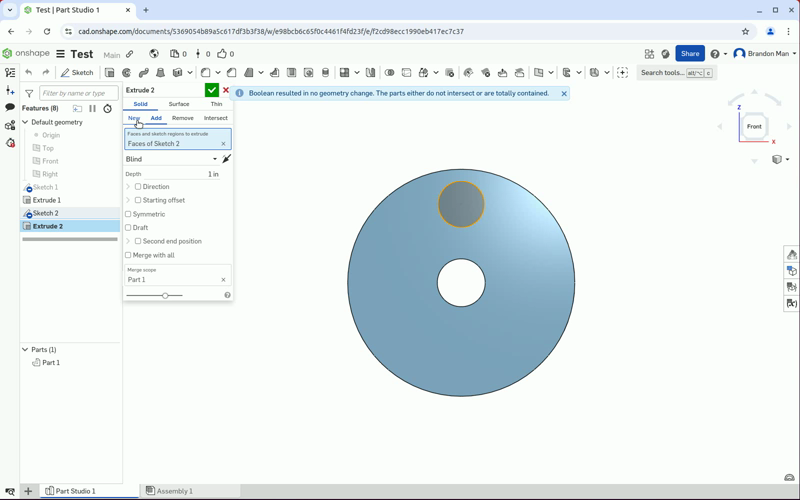
click(137, 120)
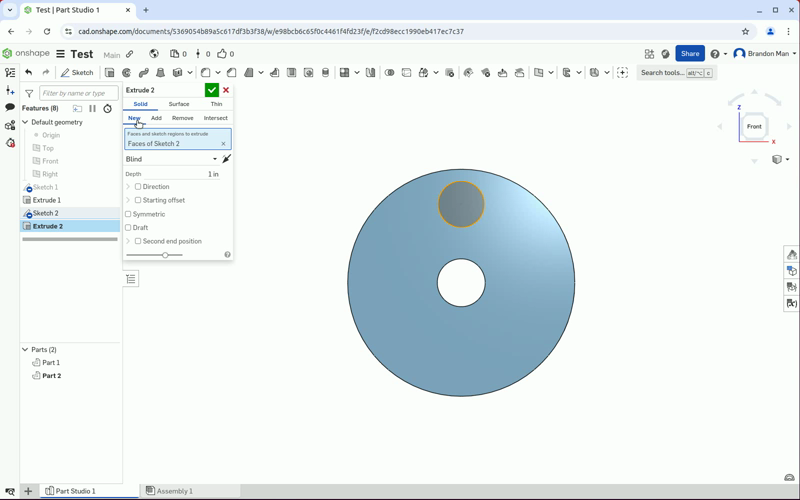
key(tab, 4)
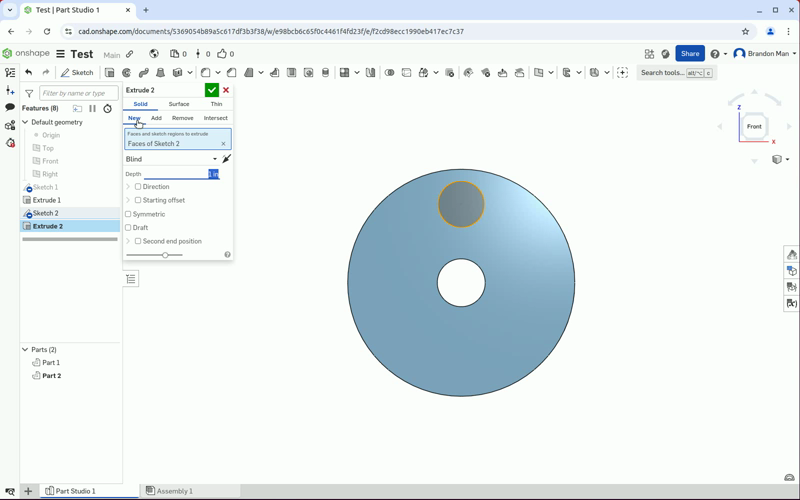
text(3.37)
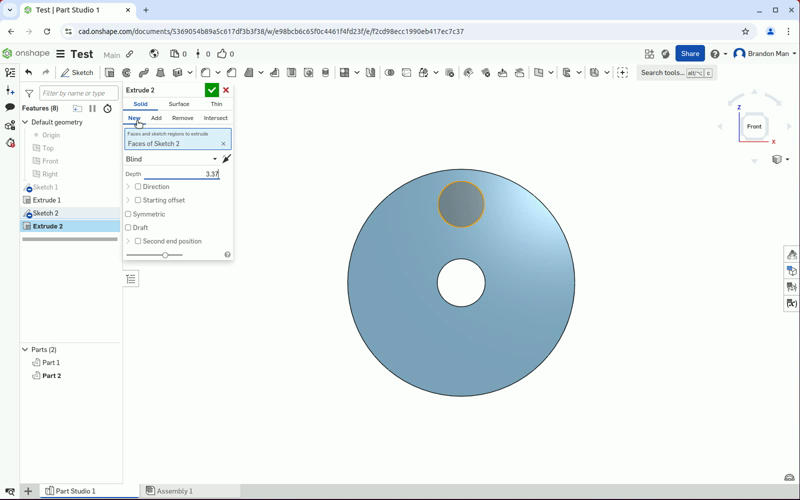
key(enter)
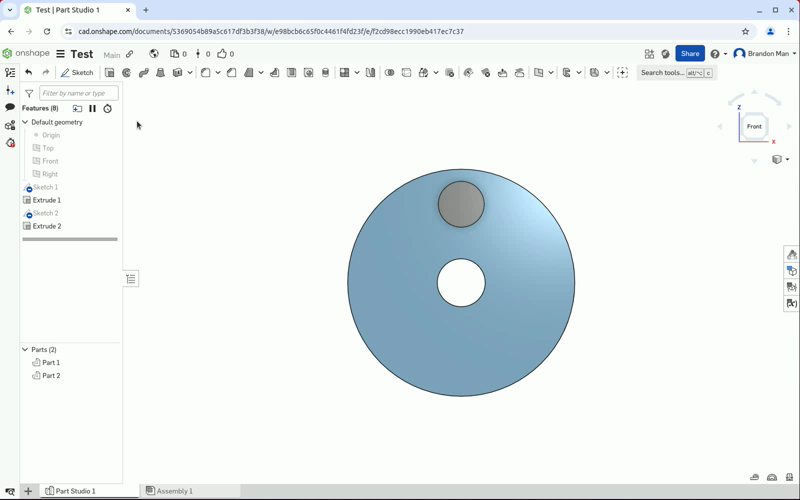
key(shift+h)
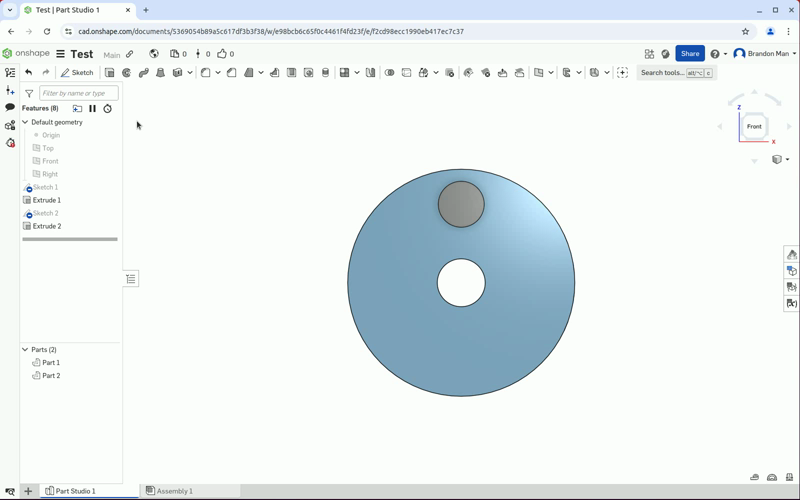
key(shift+h)
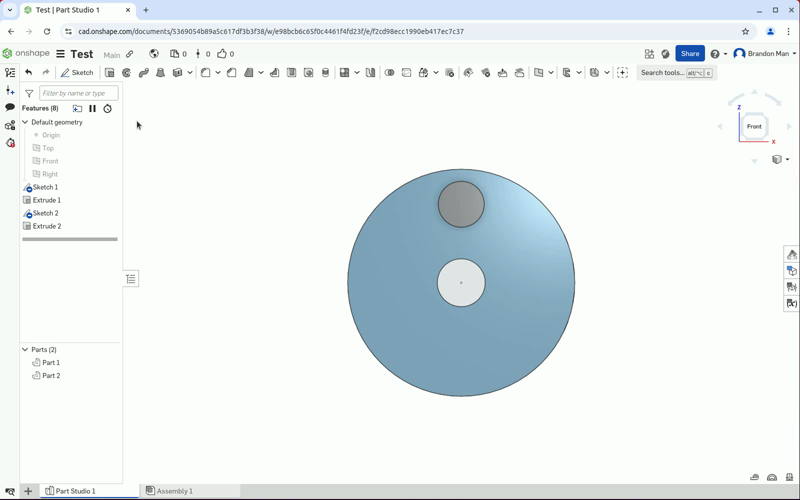
key(shift+7)
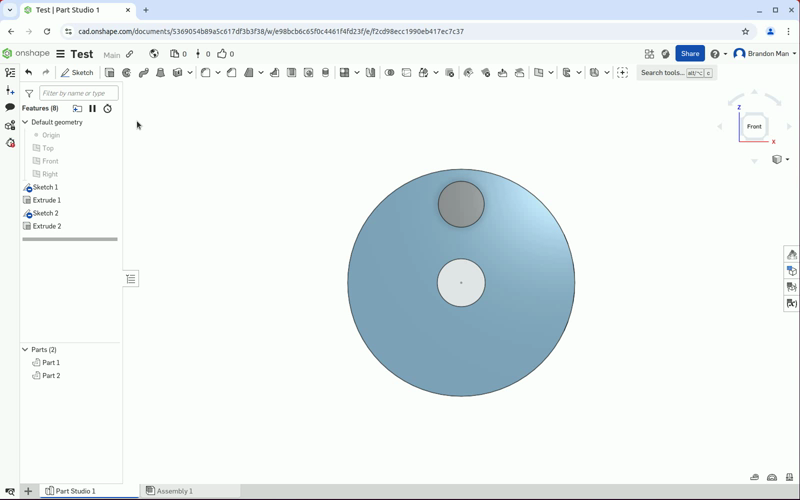
key(left, 2)
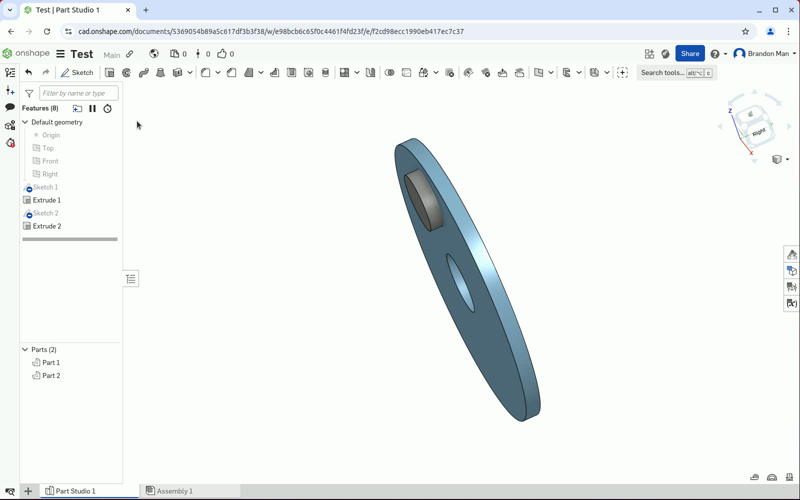
key(down, 2)
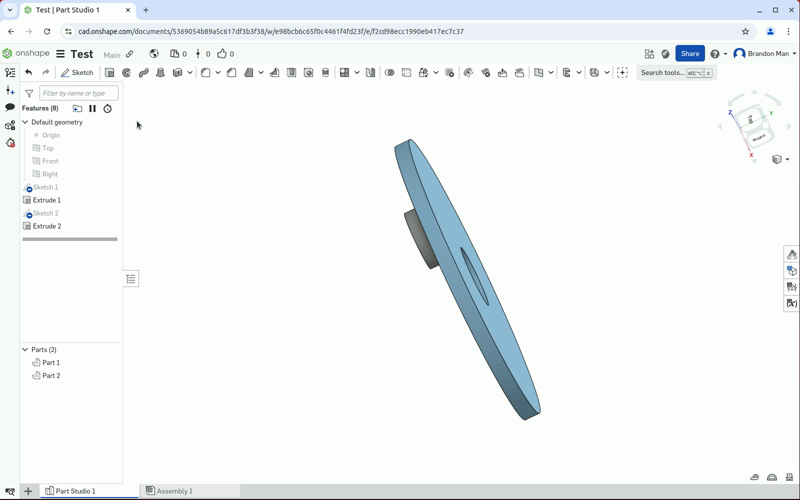
key(up, 2)
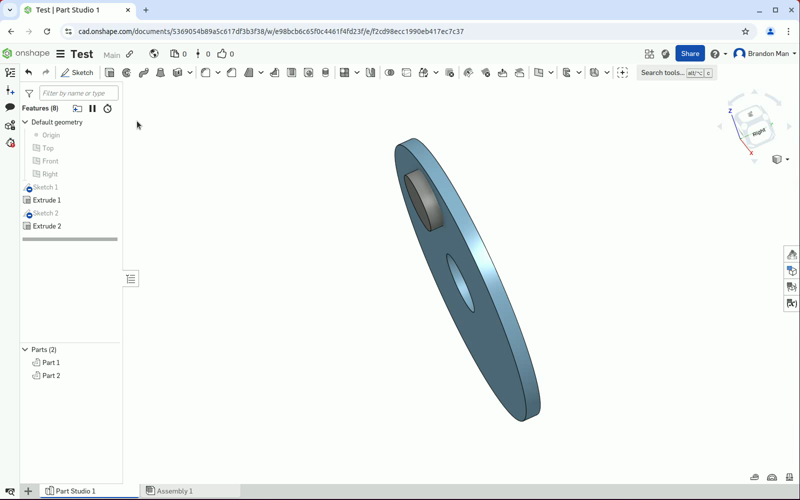
key(right, 2)
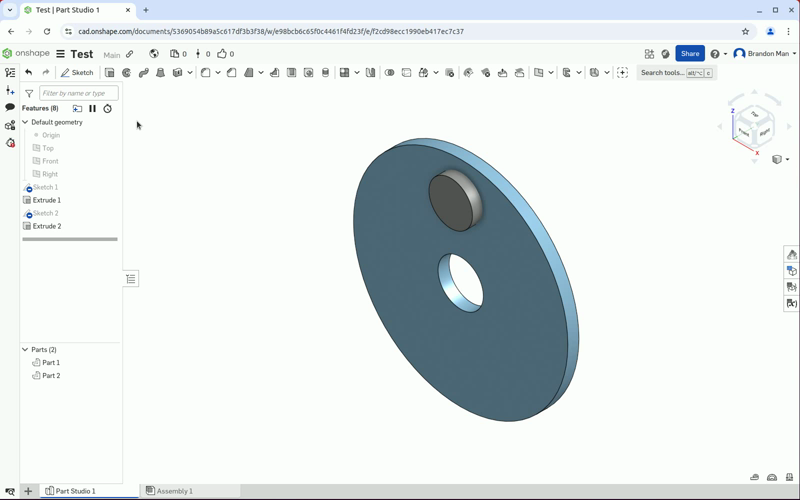
mouse_move(73, 189)
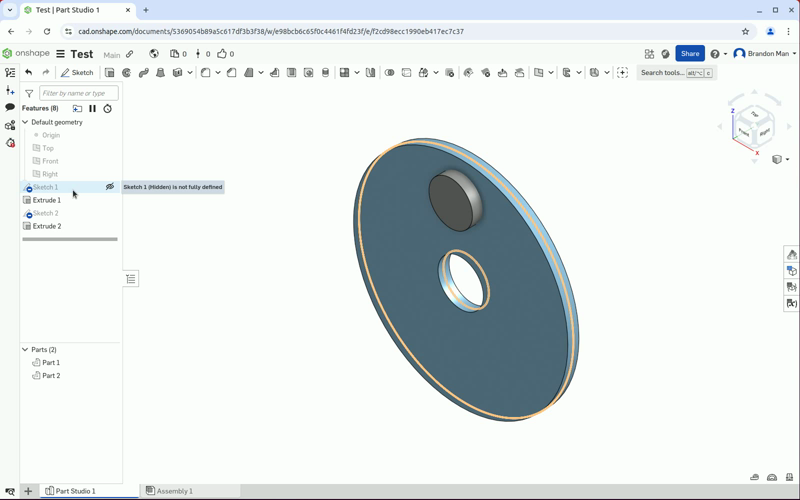
click(73, 189)